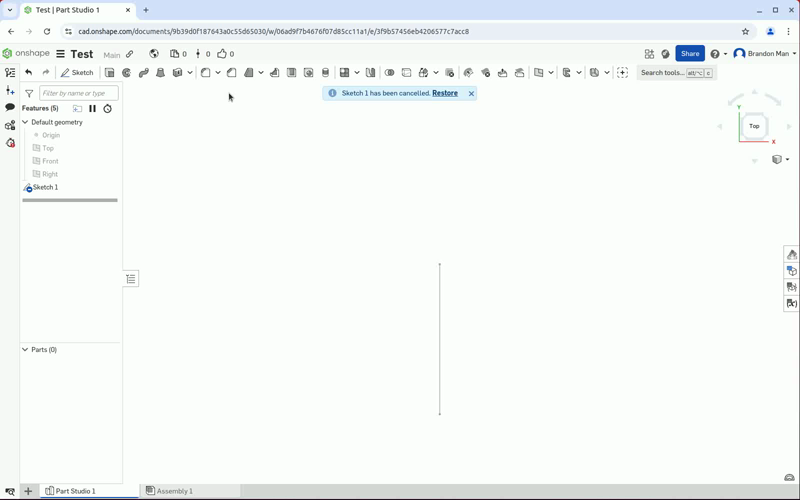
key(shift+h)
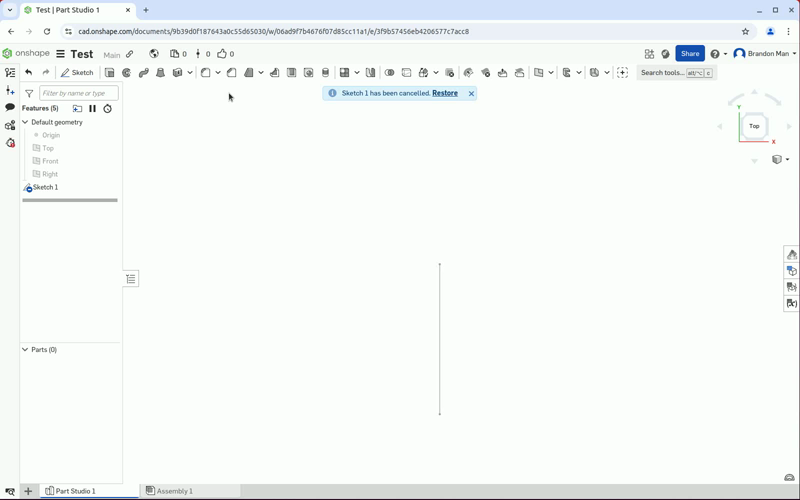
key(shift+s)
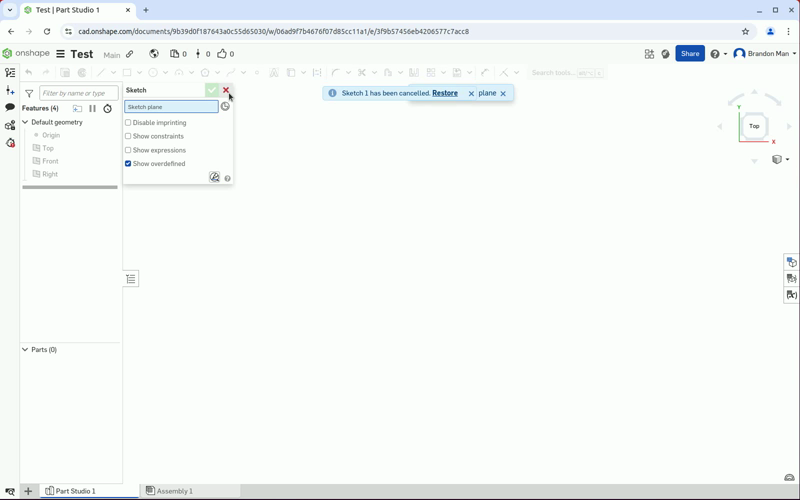
mouse_move(73, 150)
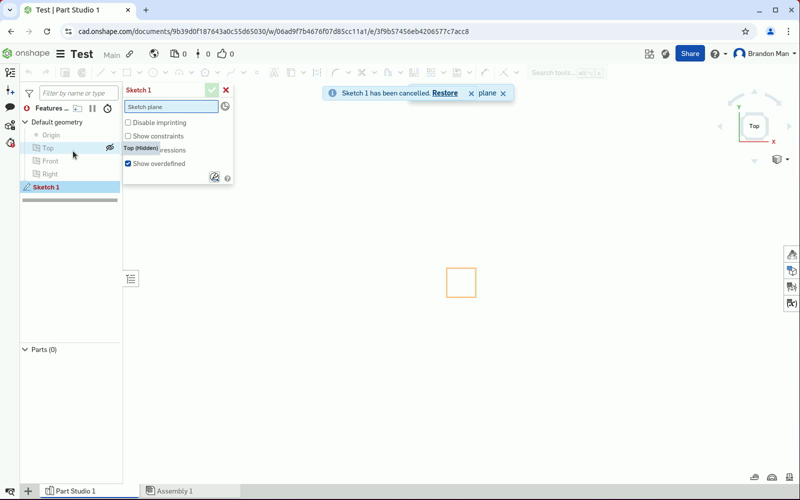
click(73, 150)
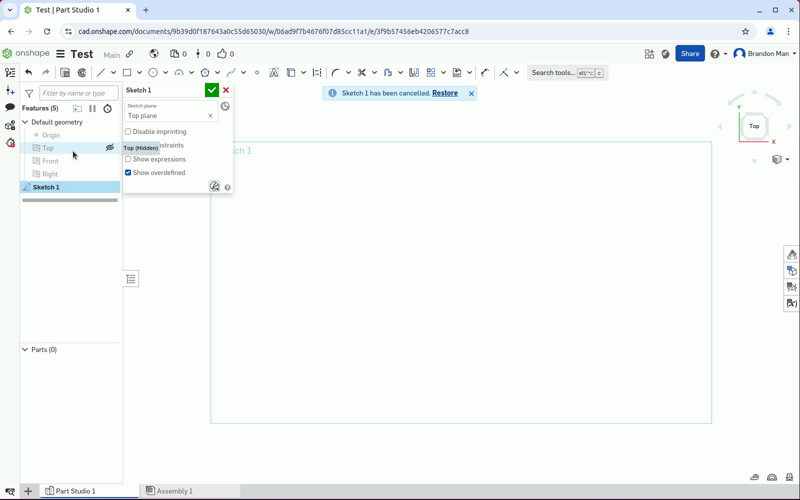
mouse_move(73, 352)
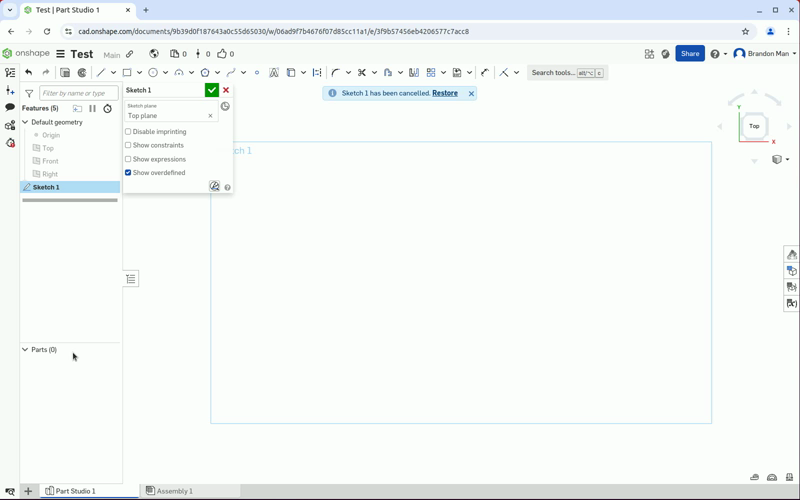
key(y)
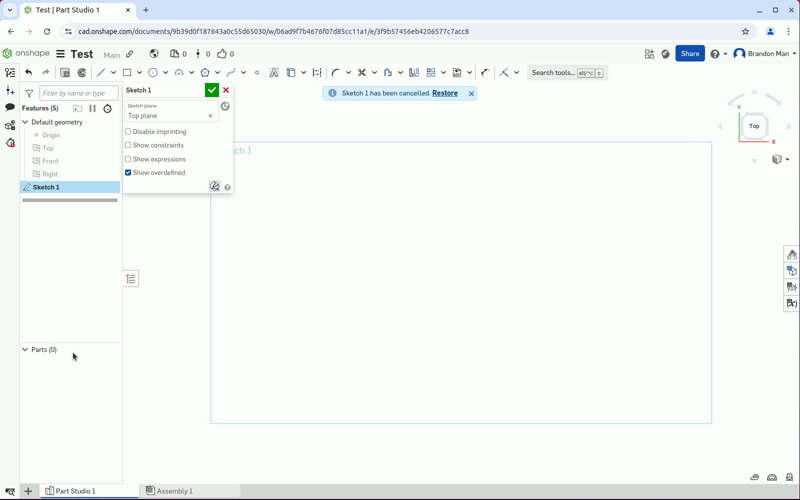
key(c)
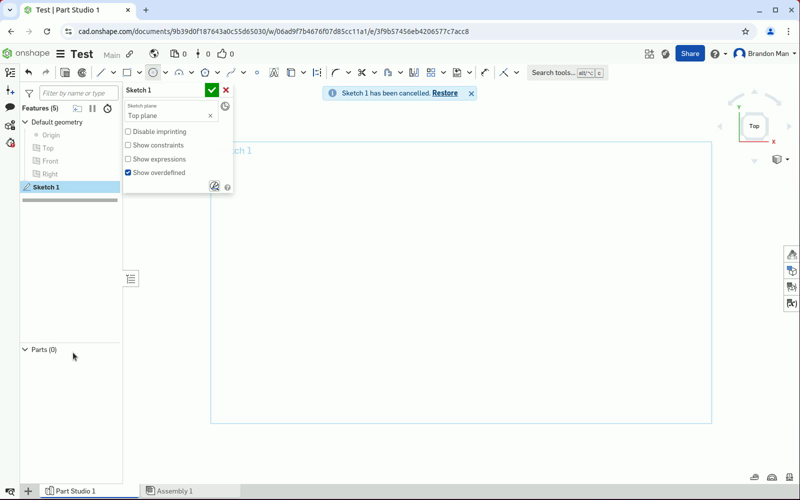
key_down(shift)
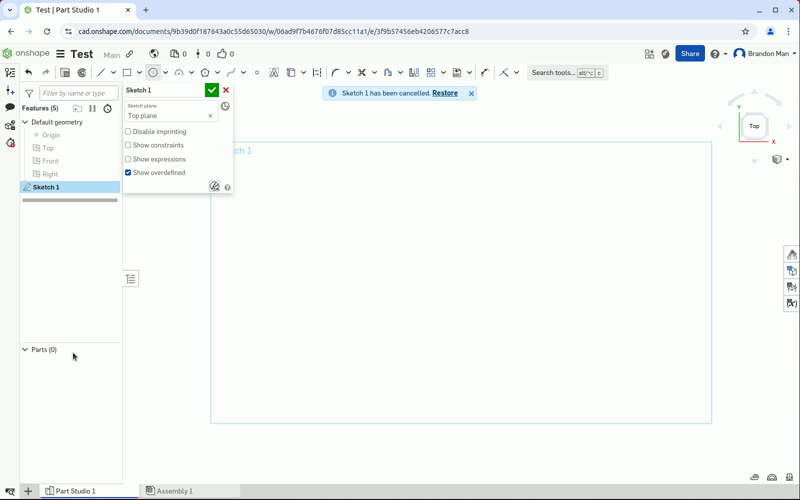
mouse_move(461, 282)
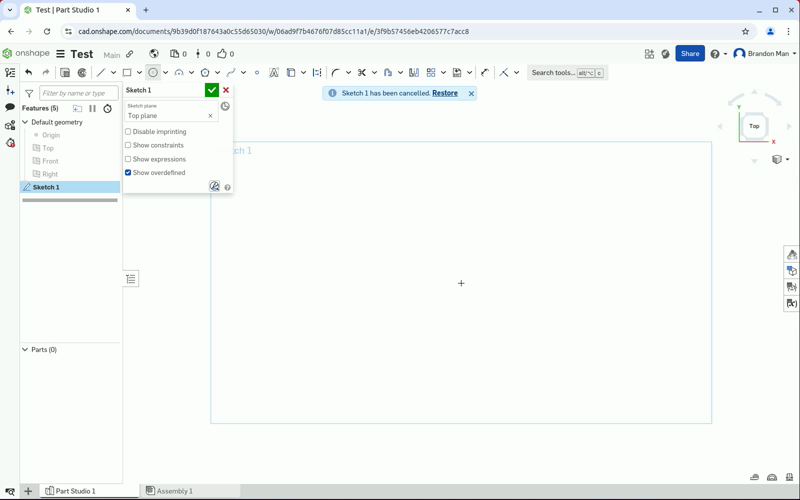
click(461, 282)
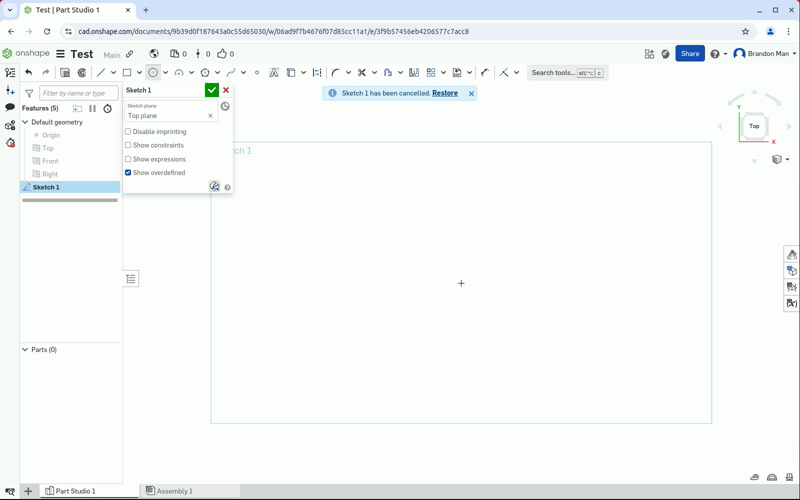
key_up(shift)
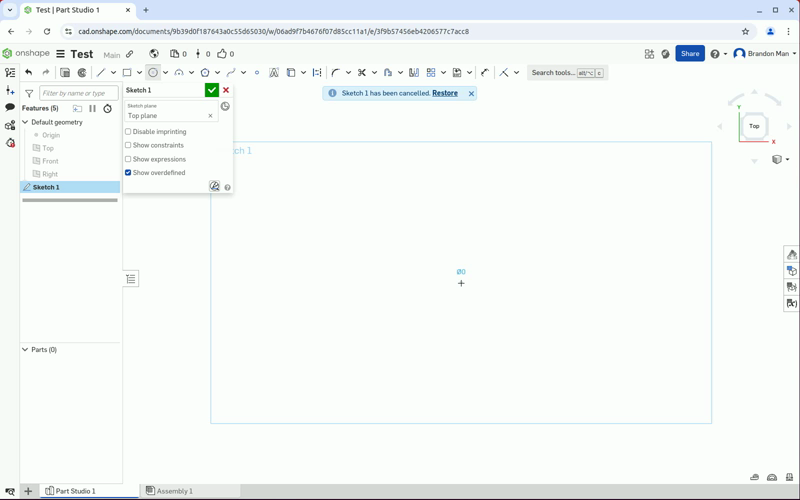
mouse_move(555, 282)
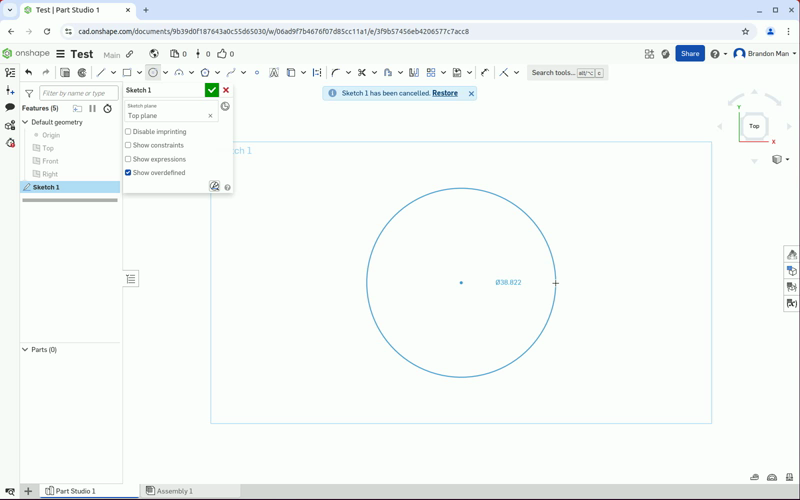
click(555, 282)
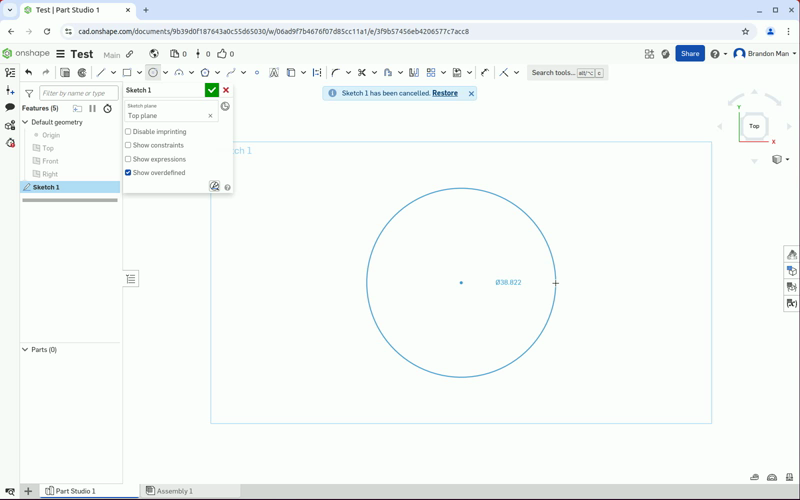
key(esc)
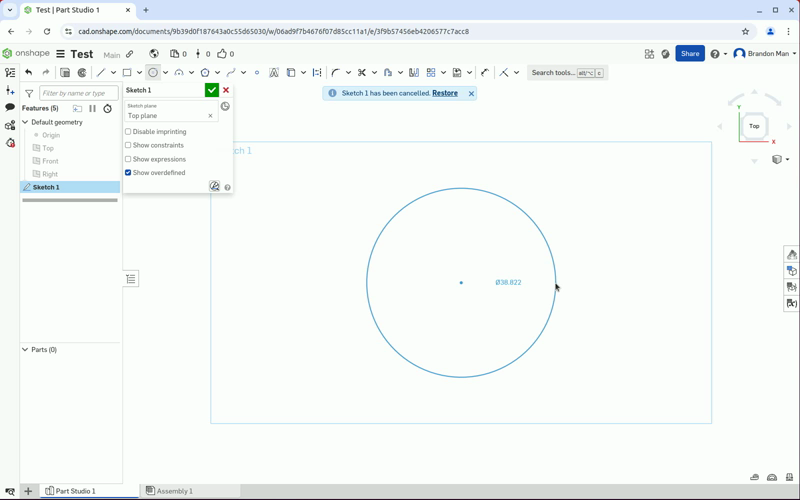
mouse_move(439, 238)
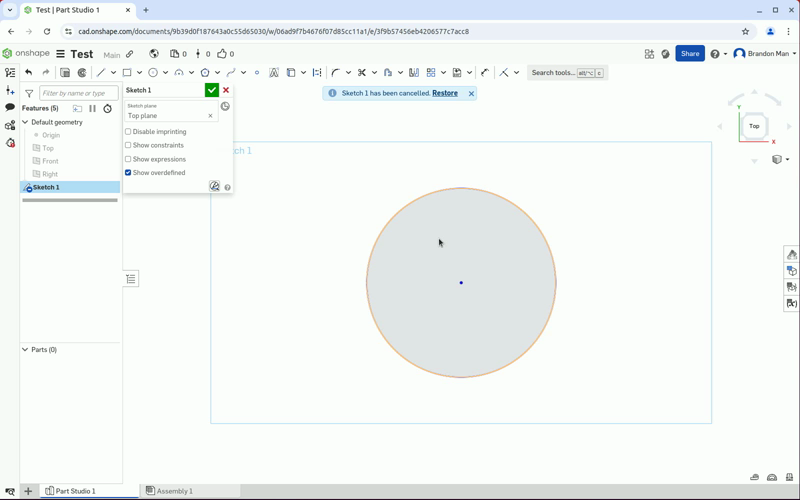
click(439, 238)
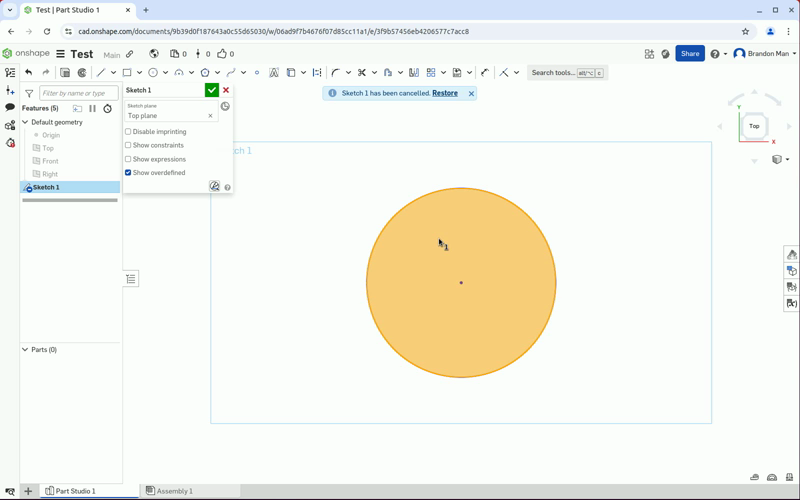
mouse_move(73, 352)
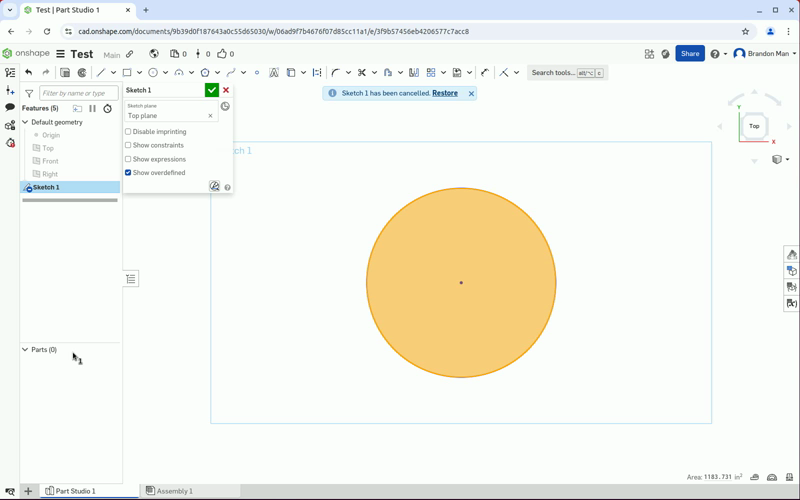
key(shift+y)
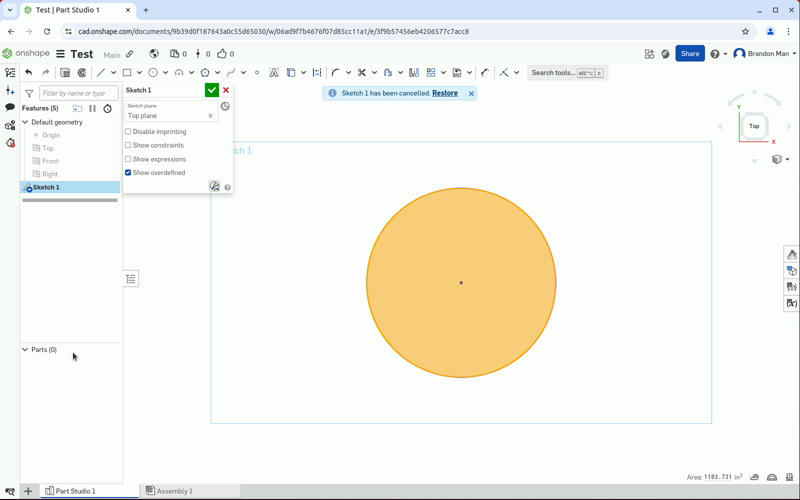
key(shift+e)
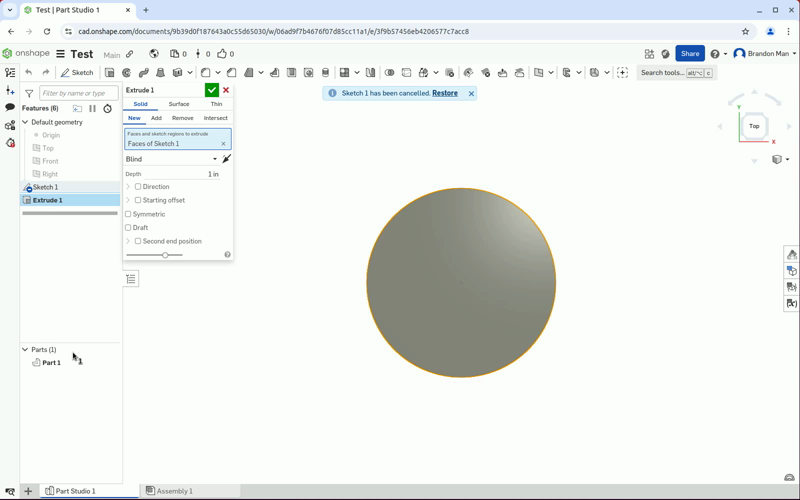
mouse_move(143, 106)
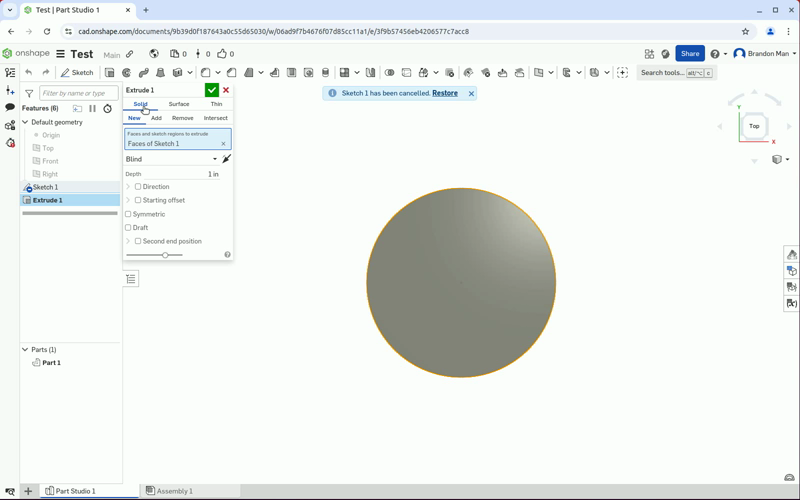
click(143, 106)
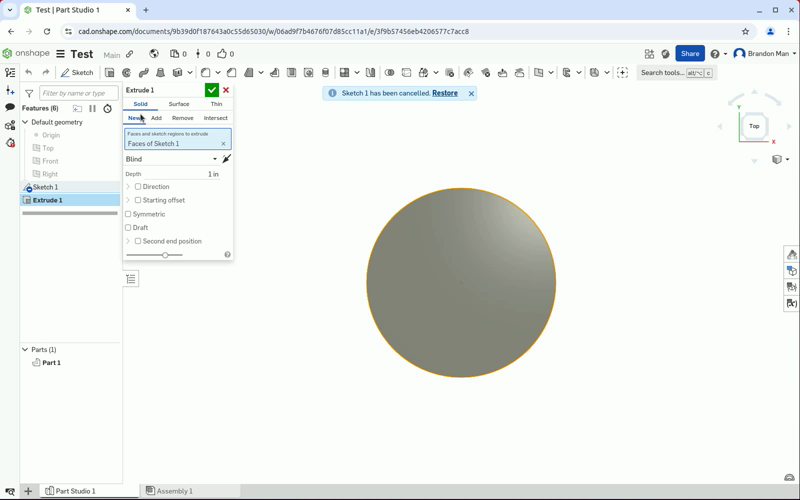
mouse_move(137, 120)
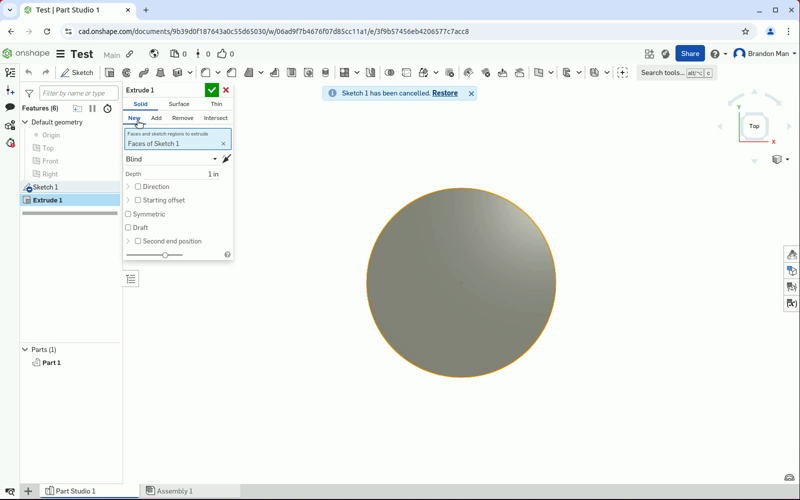
click(137, 120)
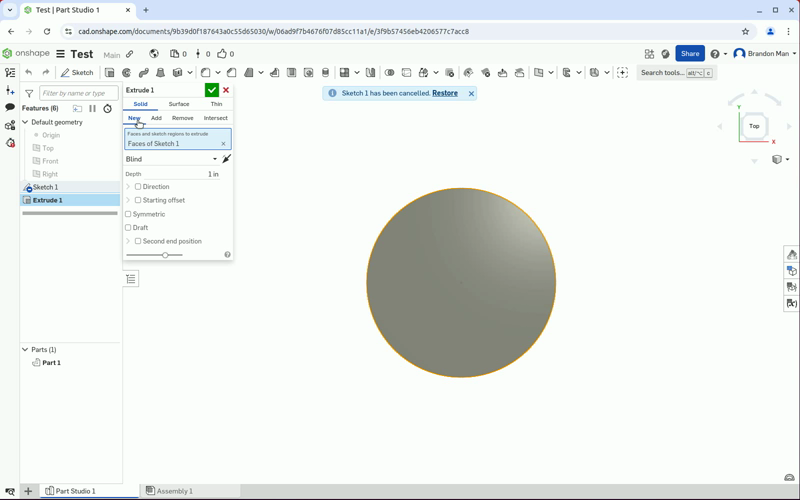
key(tab, 4)
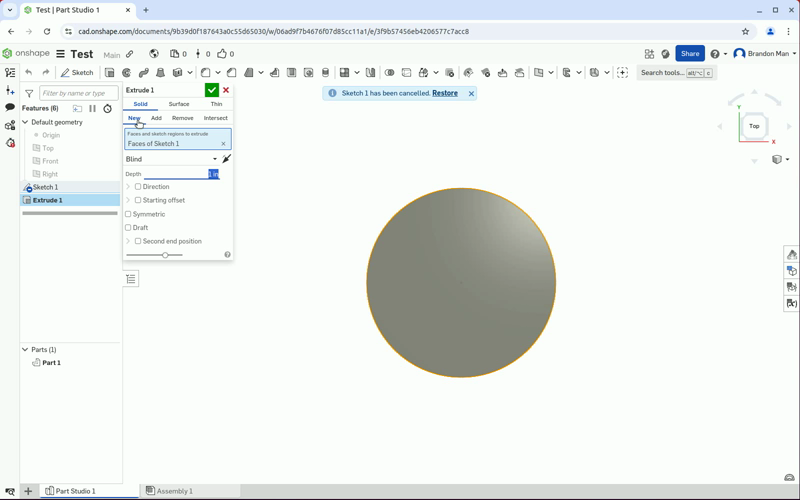
text(11.554)
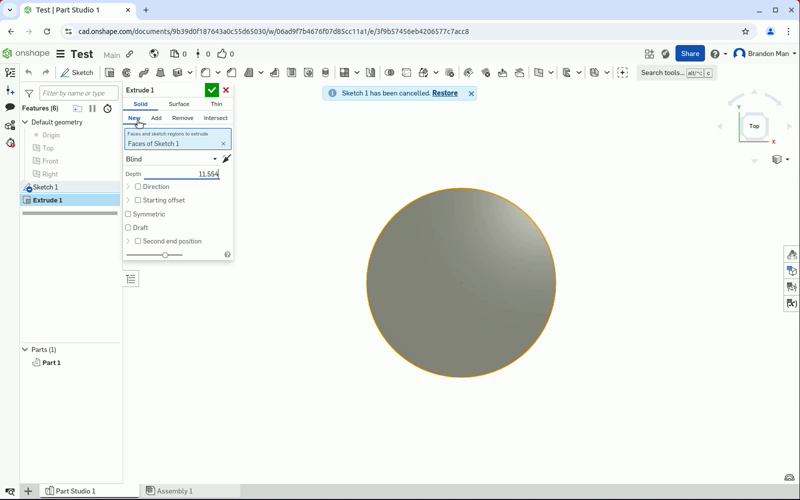
key(enter)
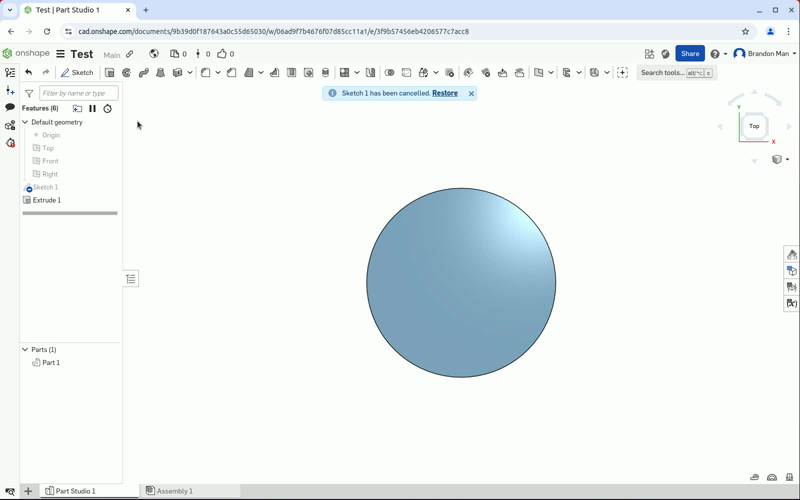
key(shift+h)
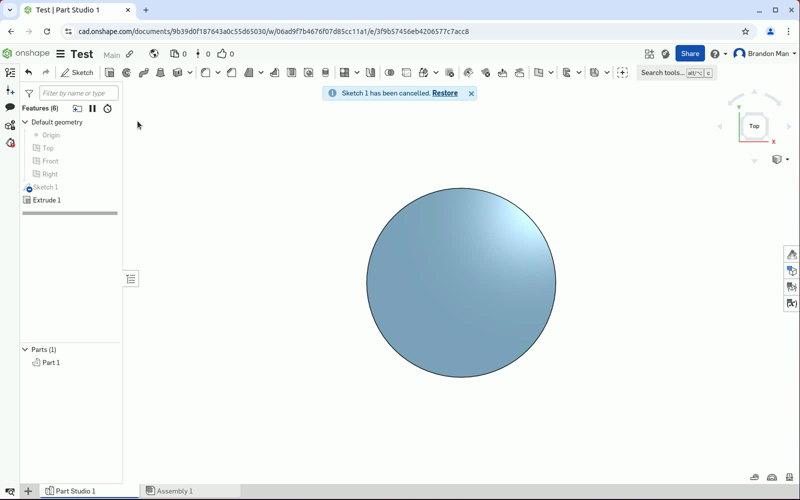
key(shift+h)
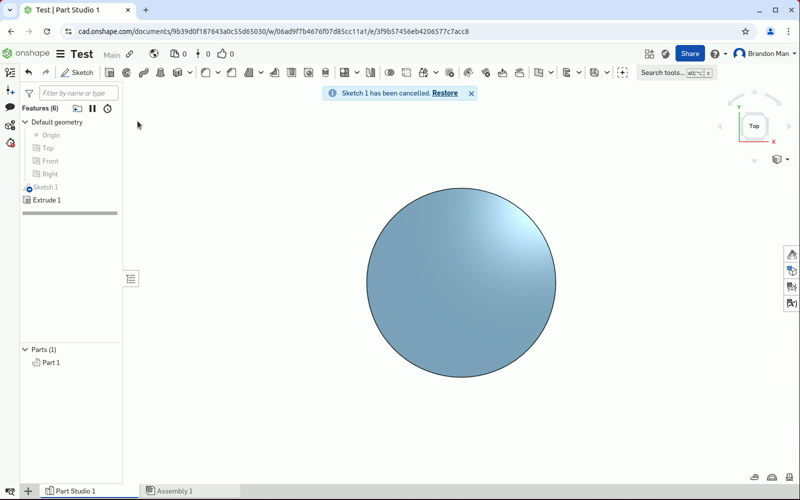
mouse_move(73, 189)
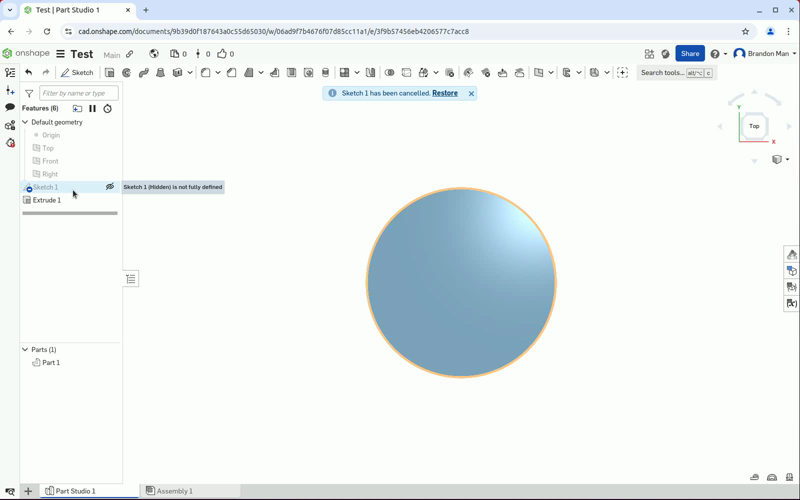
click(73, 189)
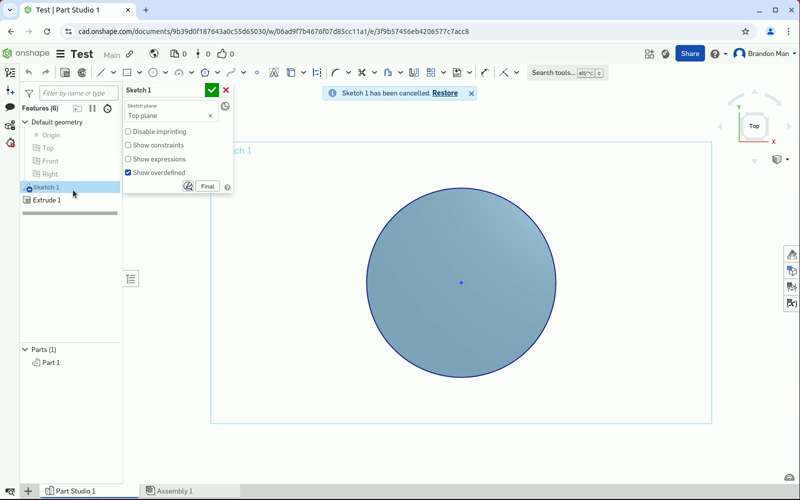
mouse_move(229, 92)
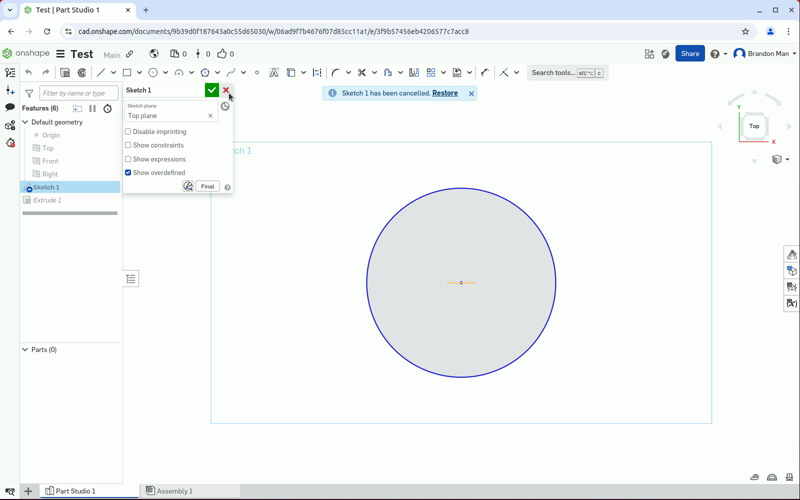
click(229, 92)
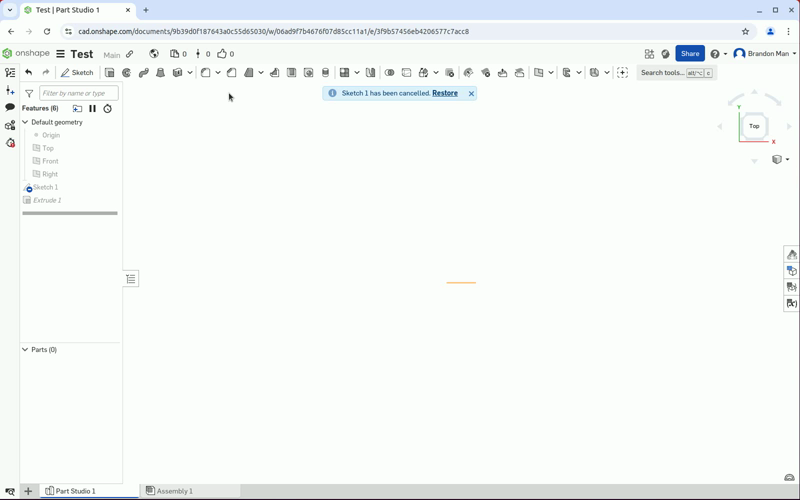
mouse_move(73, 352)
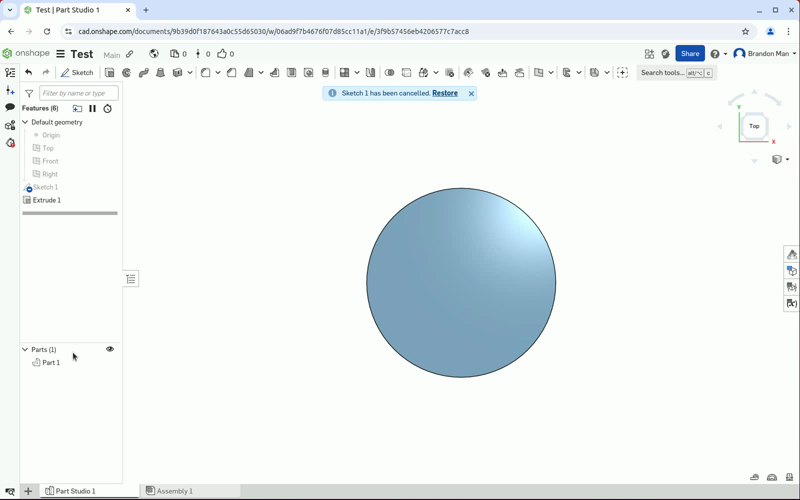
key(y)
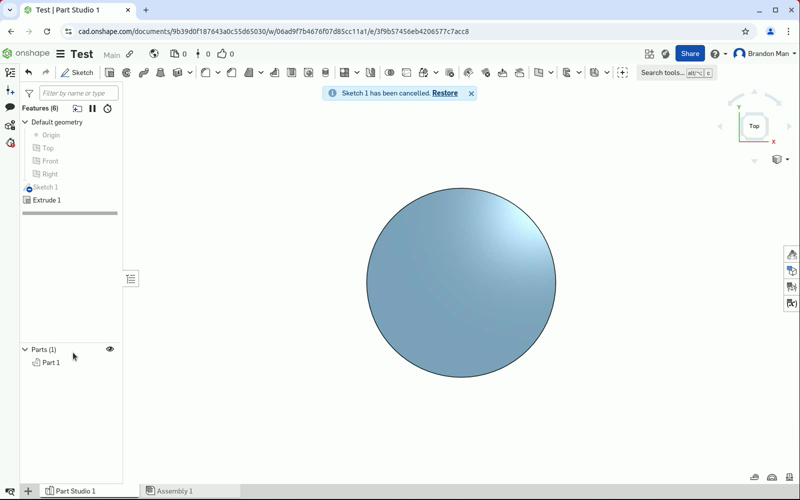
key(shift+p)
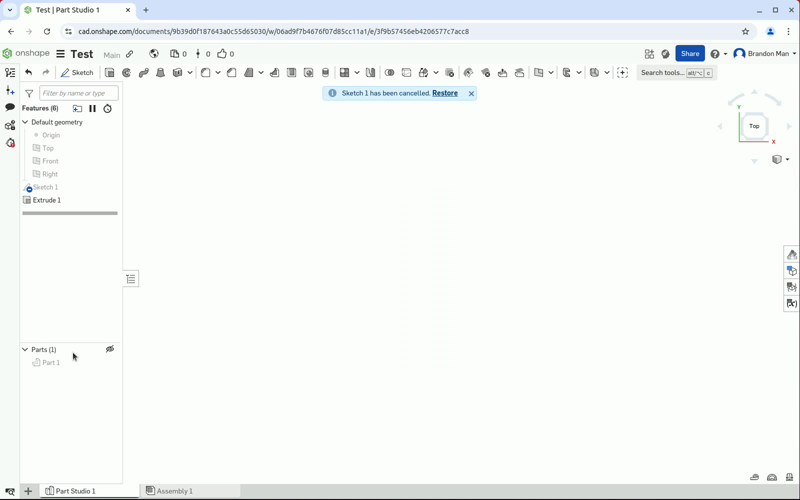
key(space)
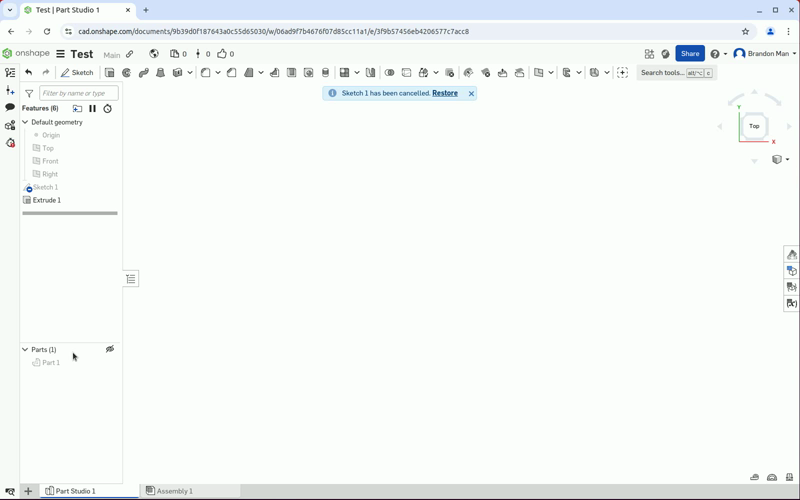
key_down(shift)
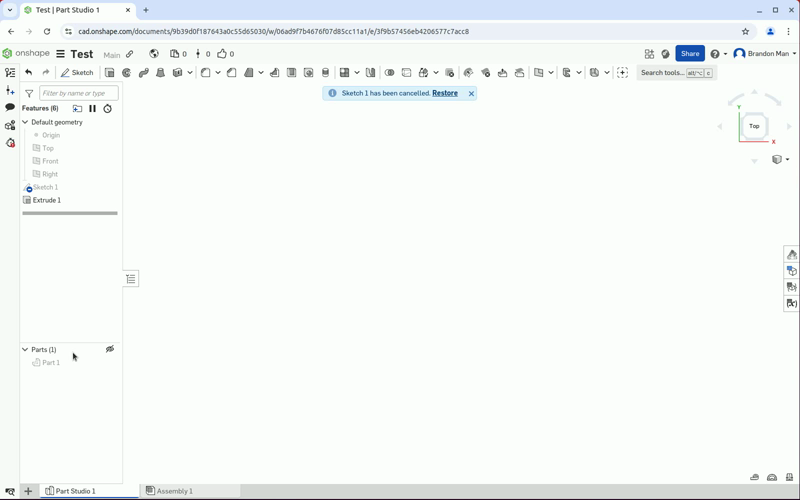
key(up)
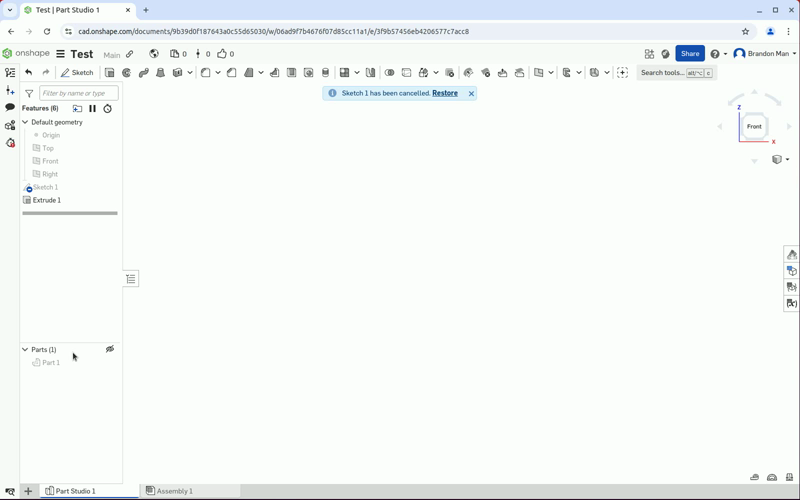
key_up(shift)
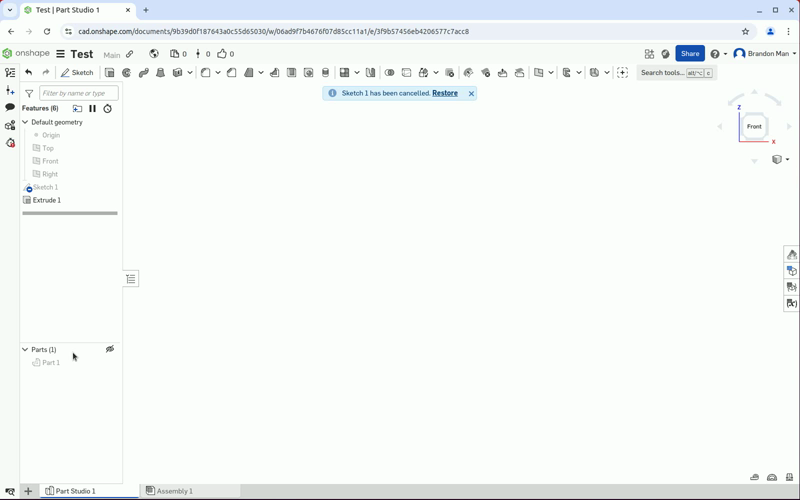
key(space)
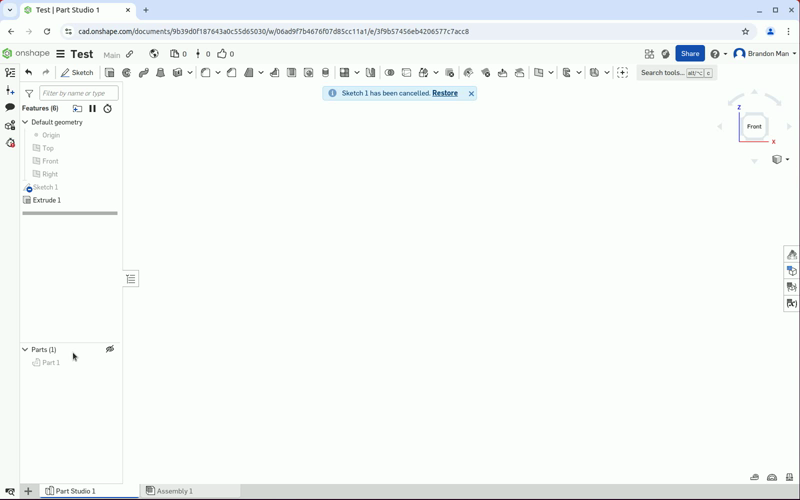
key_down(shift)
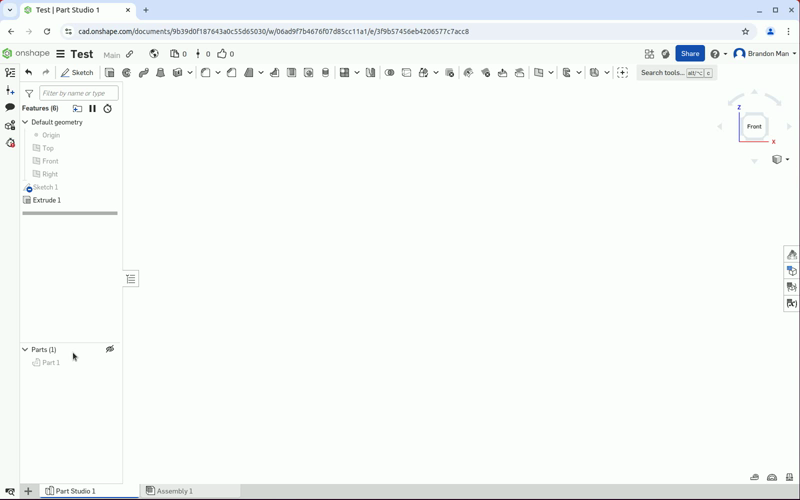
key(left)
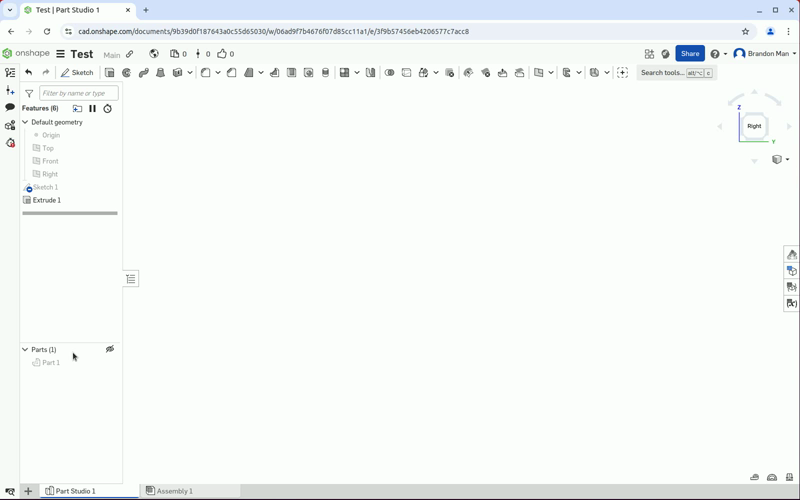
key_up(shift)
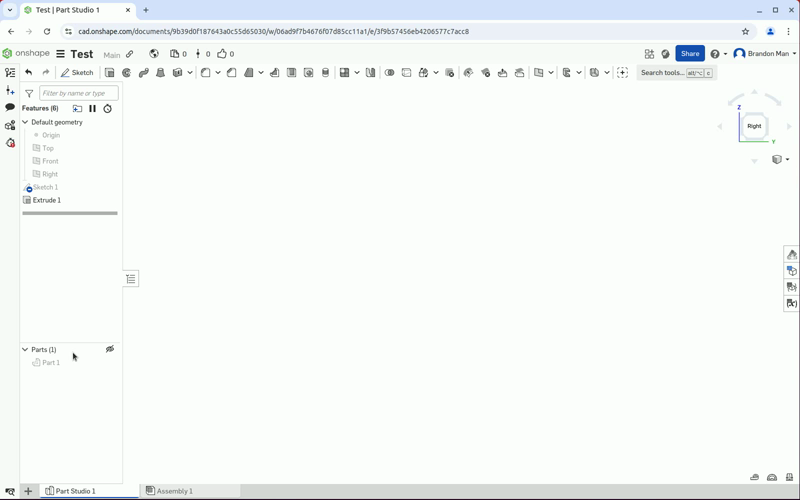
mouse_move(73, 352)
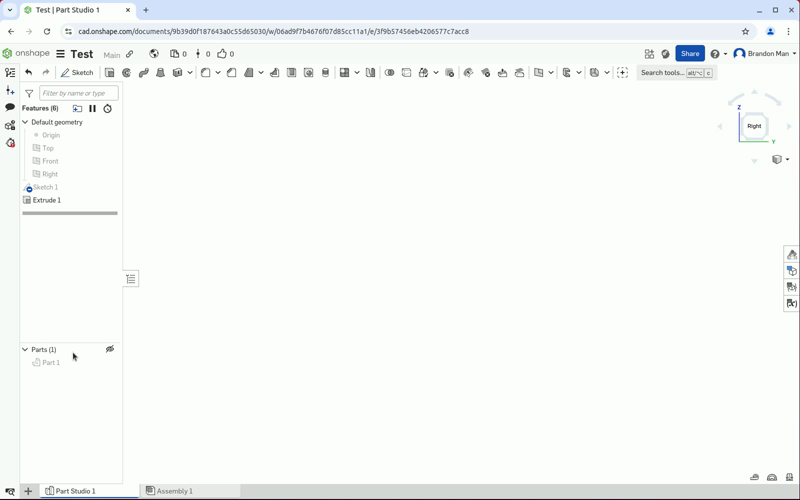
key(shift+y)
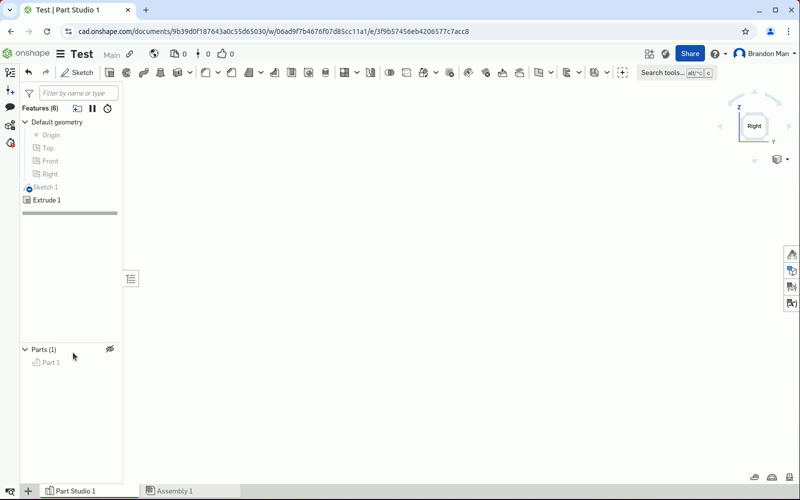
key(shift+s)
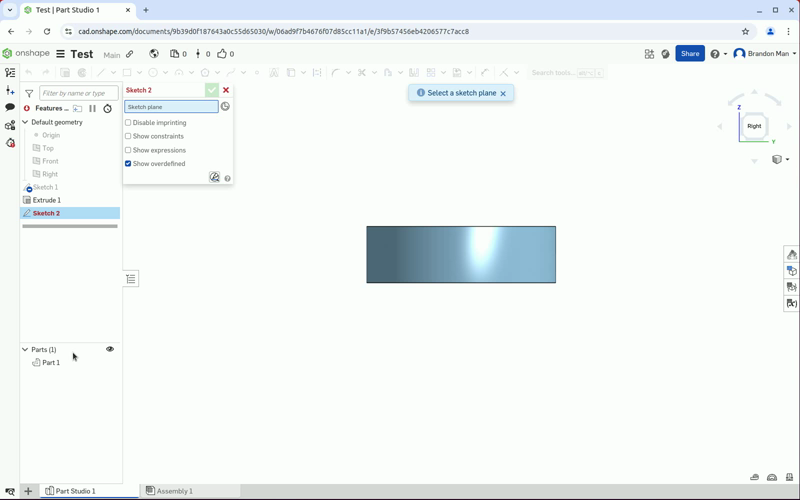
mouse_move(73, 176)
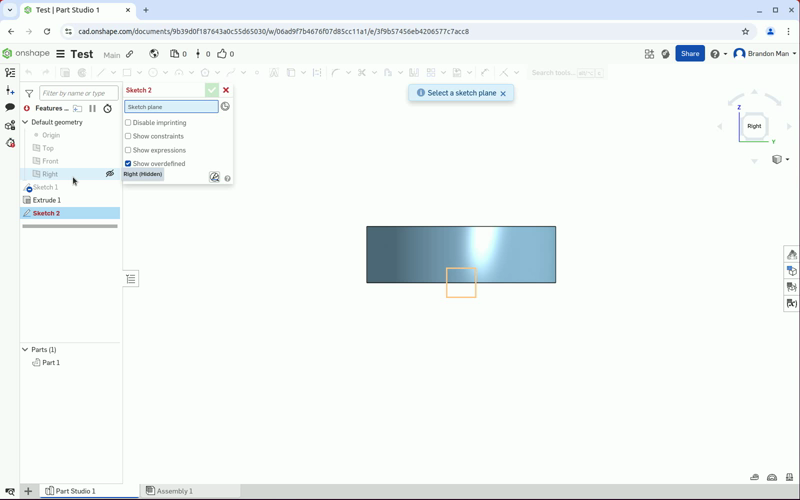
click(73, 176)
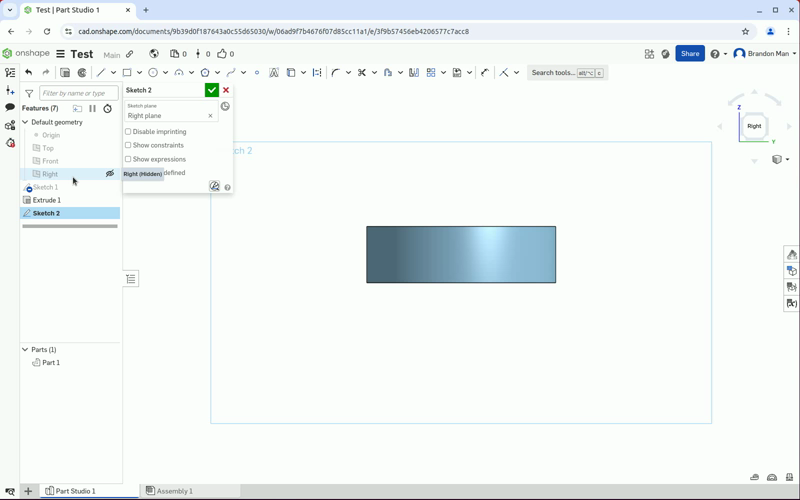
mouse_move(73, 352)
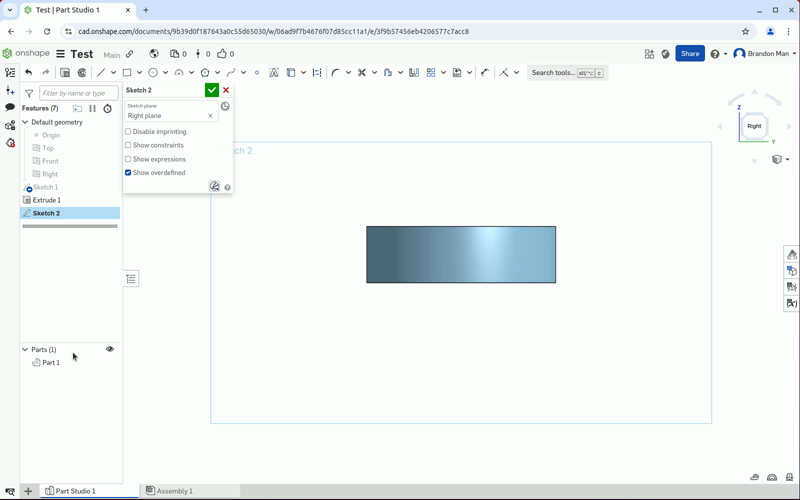
key(y)
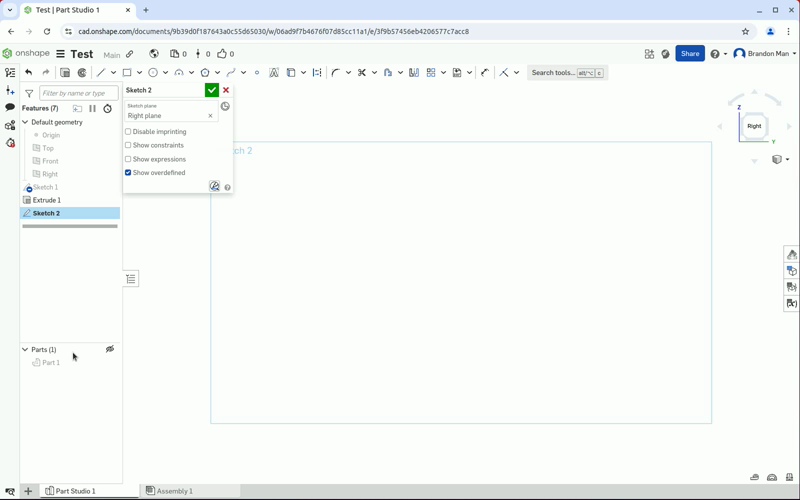
key(c)
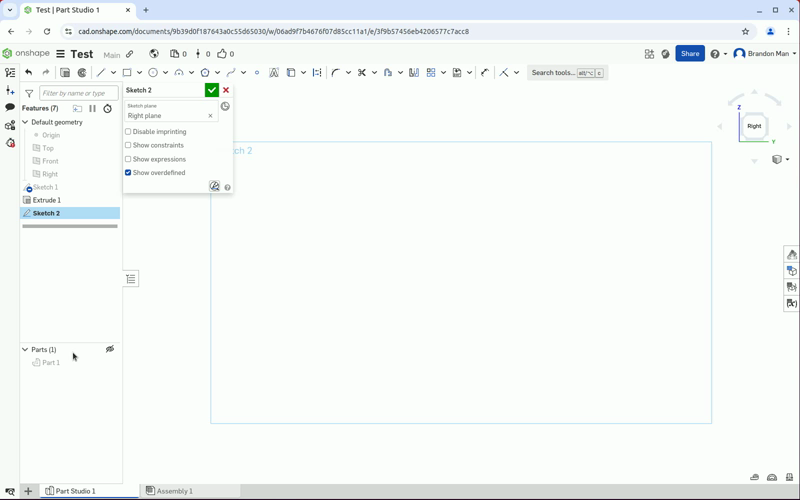
key_down(shift)
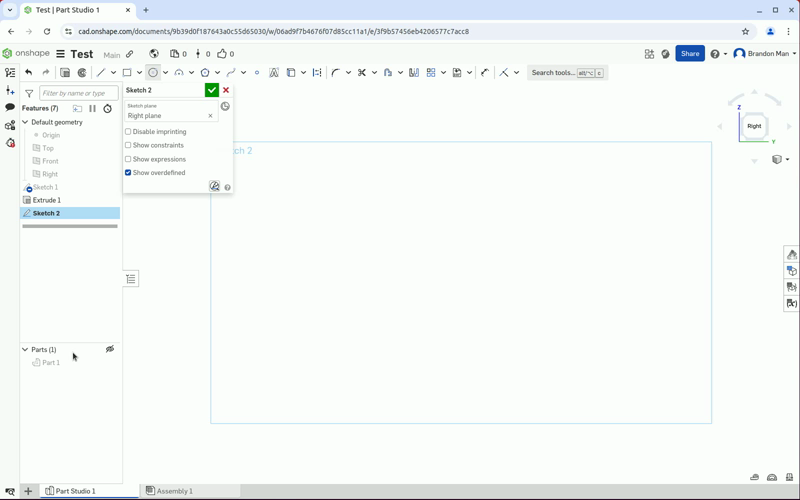
mouse_move(461, 226)
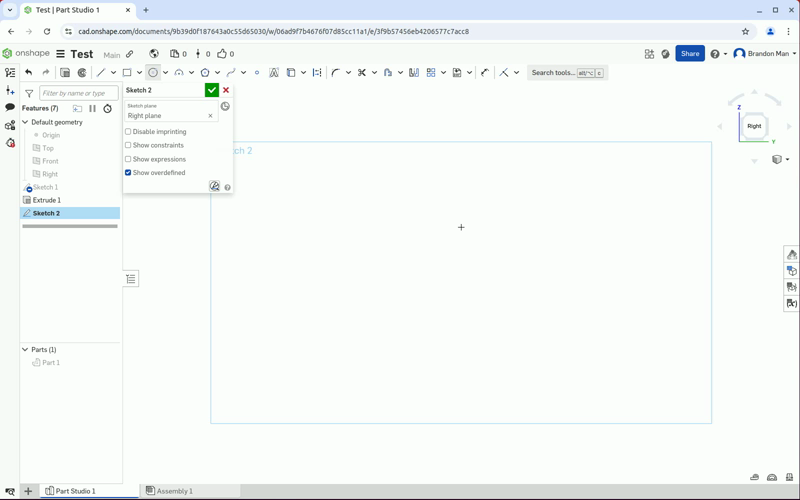
click(461, 226)
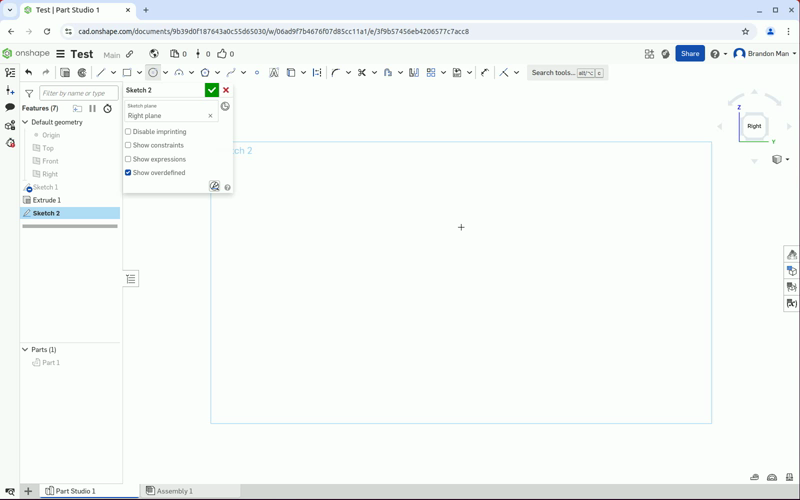
key_up(shift)
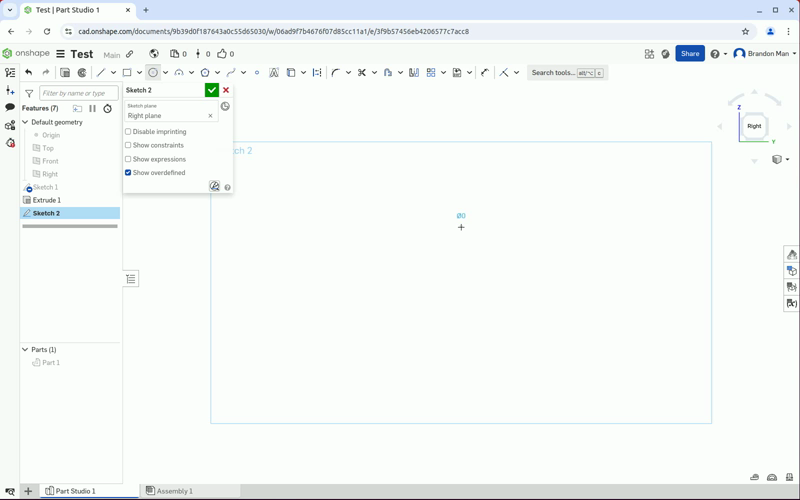
mouse_move(518, 226)
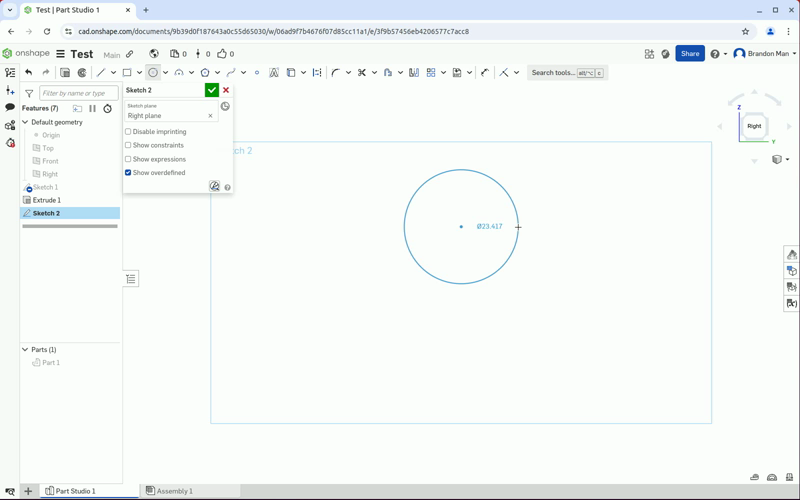
click(518, 226)
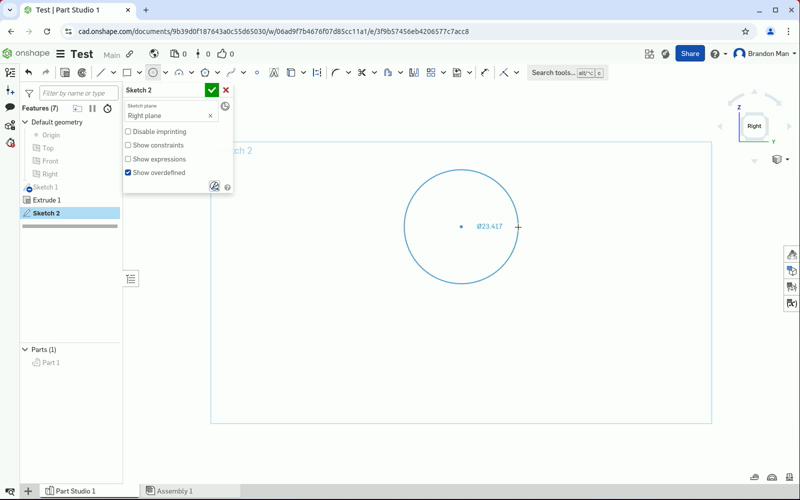
key(esc)
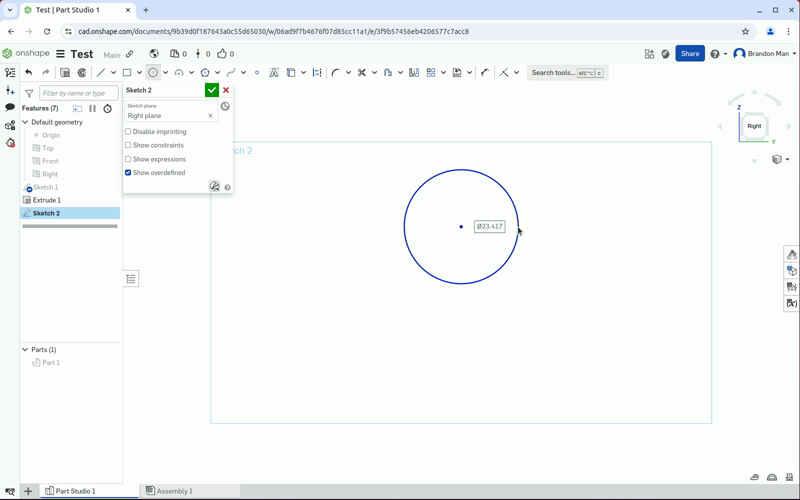
key(c)
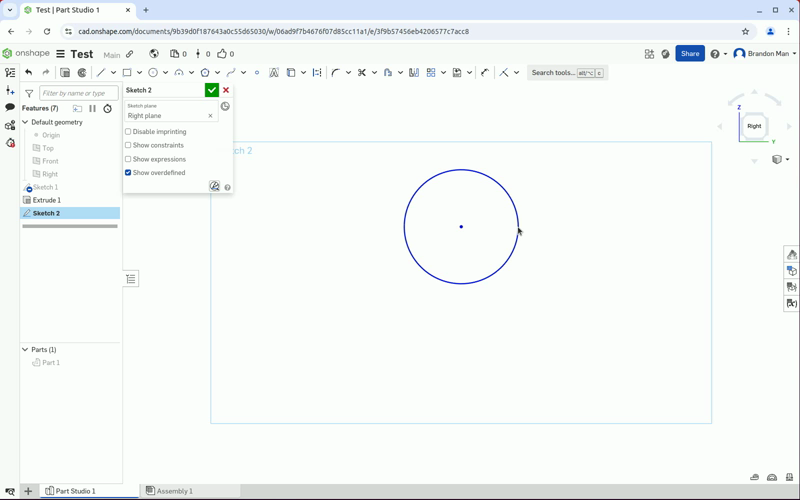
key_down(shift)
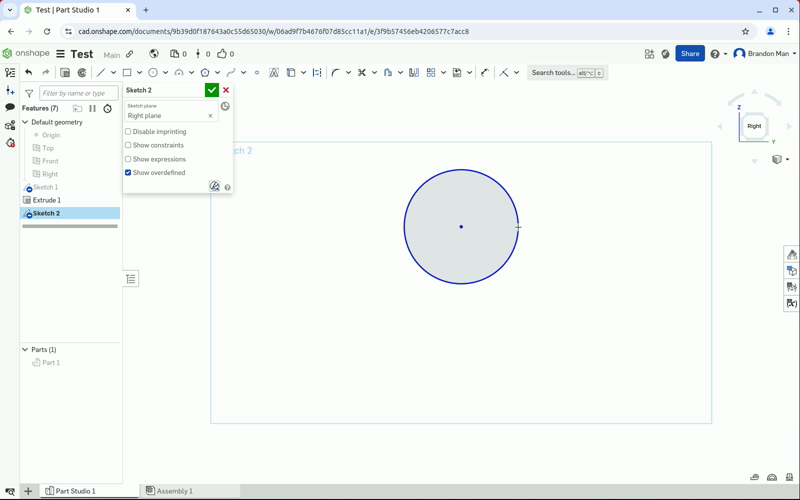
mouse_move(461, 198)
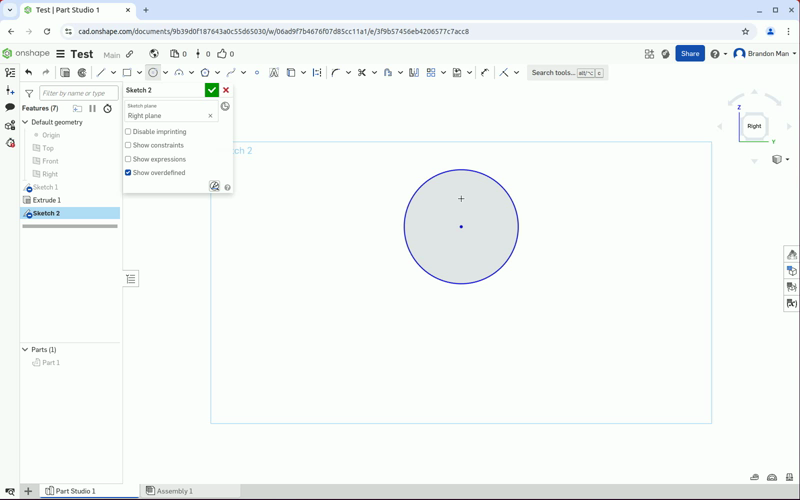
click(461, 198)
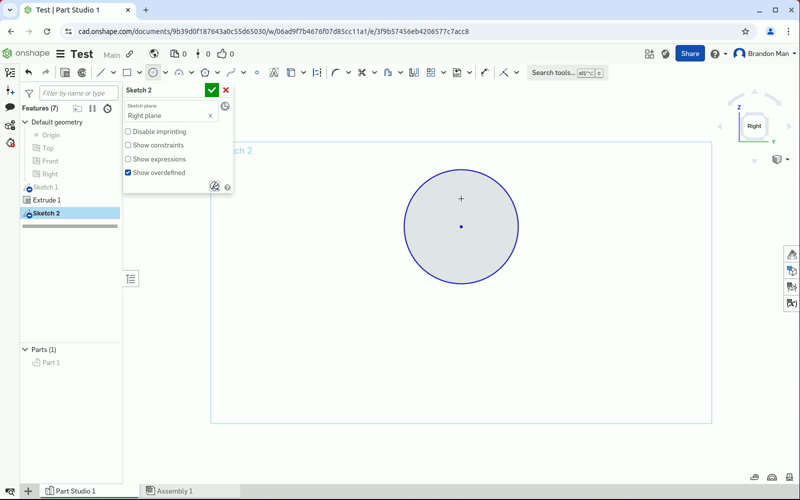
key_up(shift)
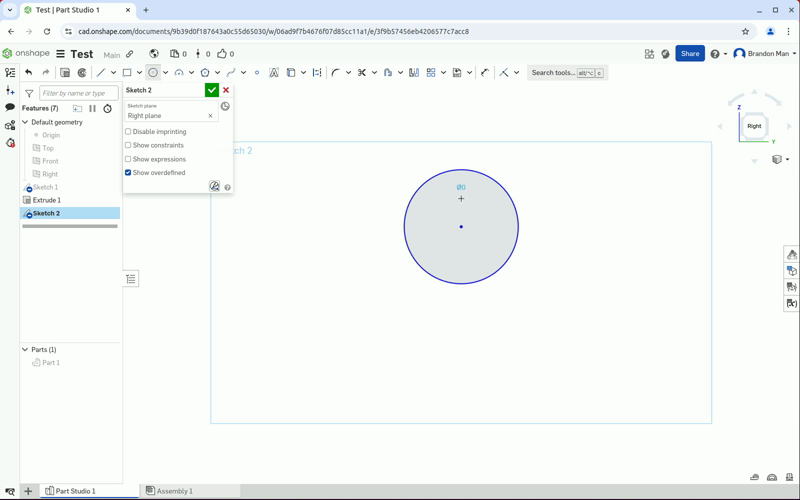
mouse_move(470, 198)
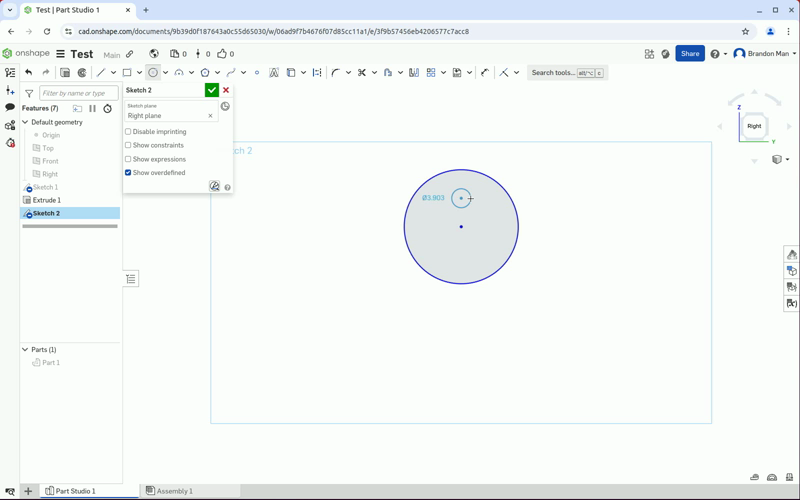
click(470, 198)
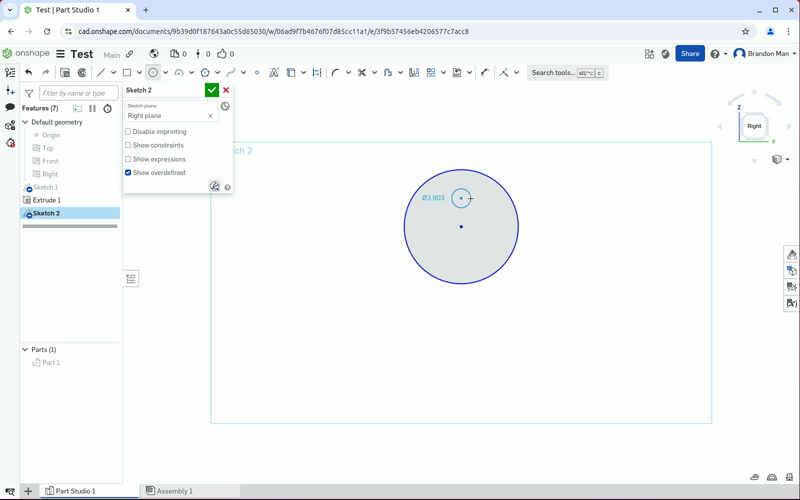
key(esc)
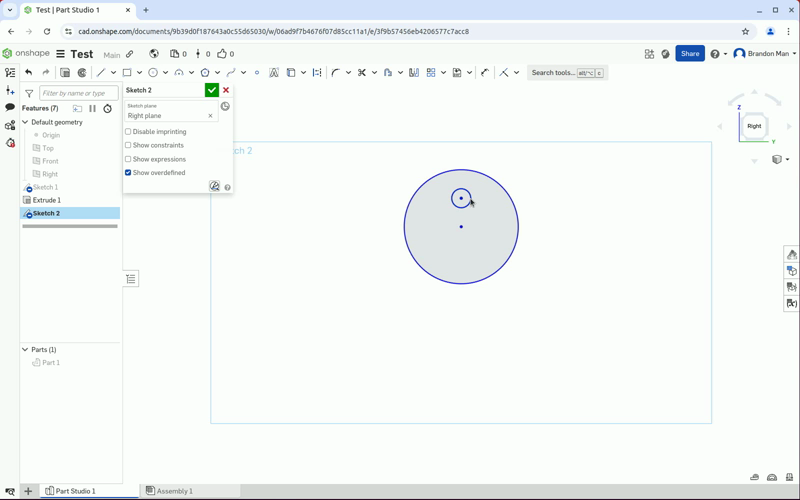
mouse_move(451, 273)
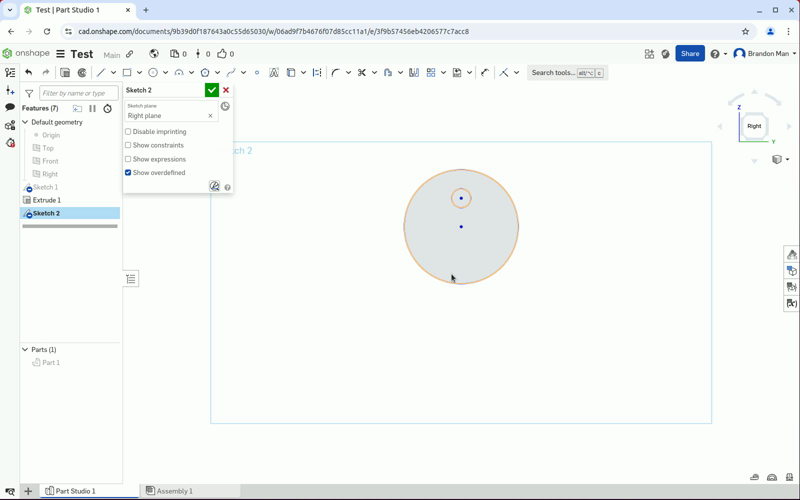
click(451, 273)
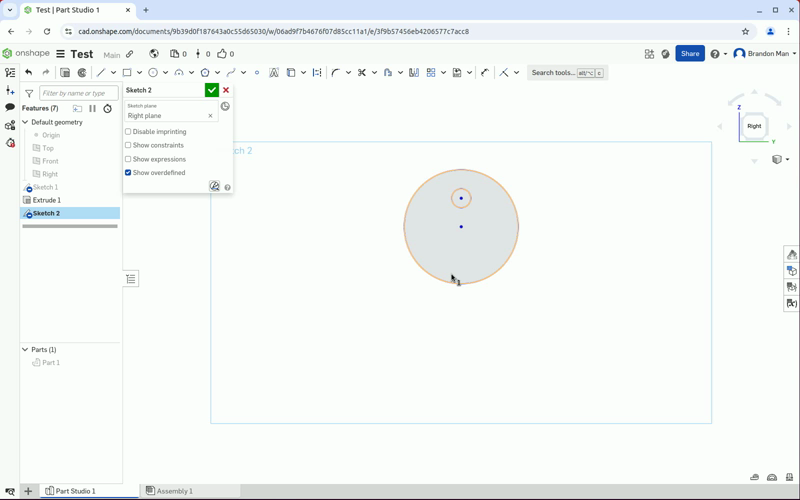
mouse_move(73, 352)
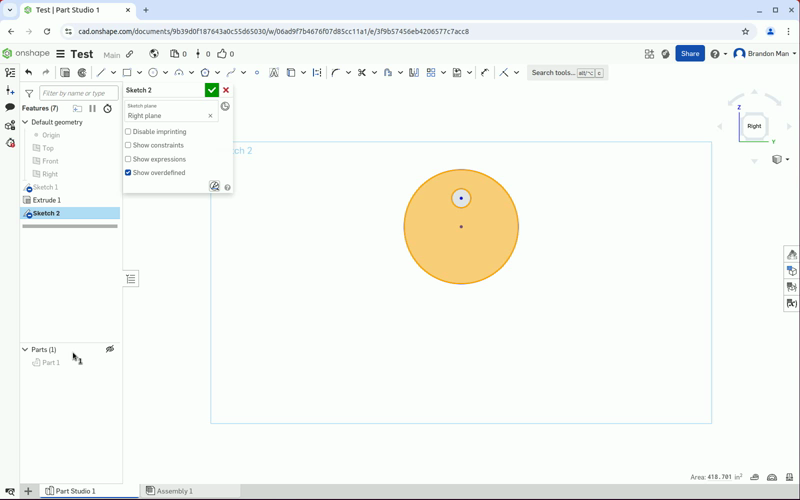
key(shift+y)
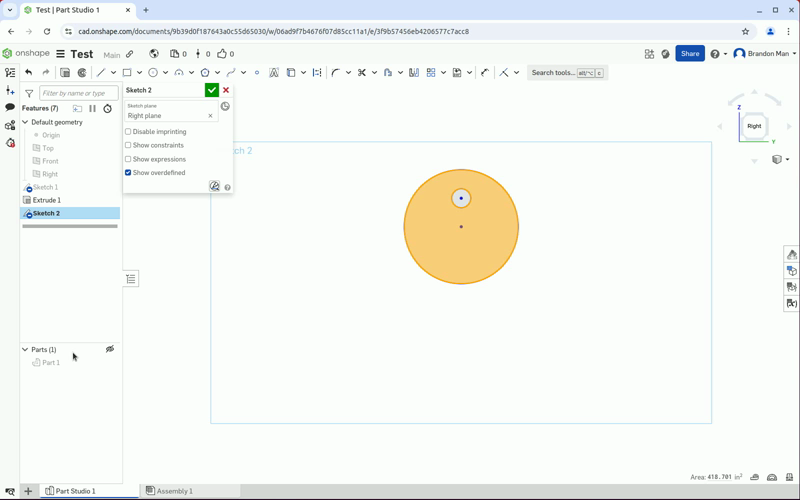
key(shift+e)
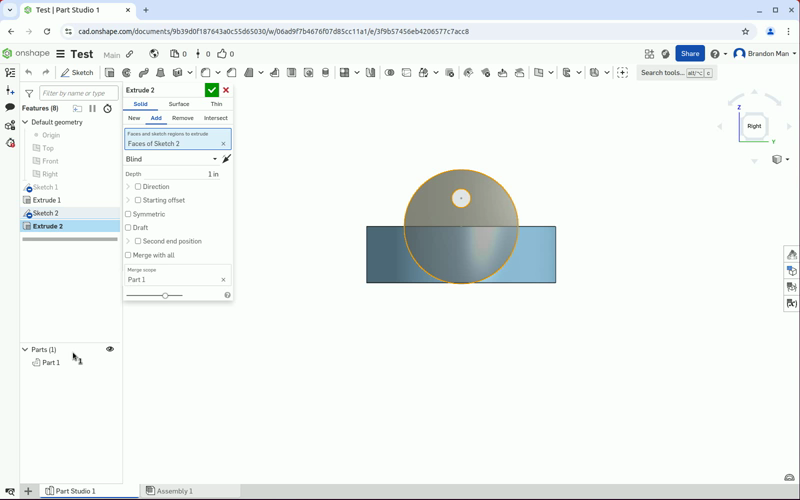
mouse_move(143, 106)
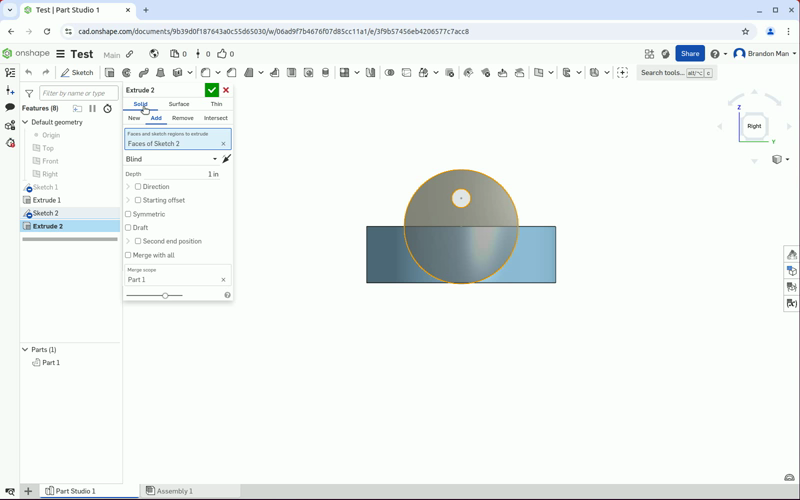
click(143, 106)
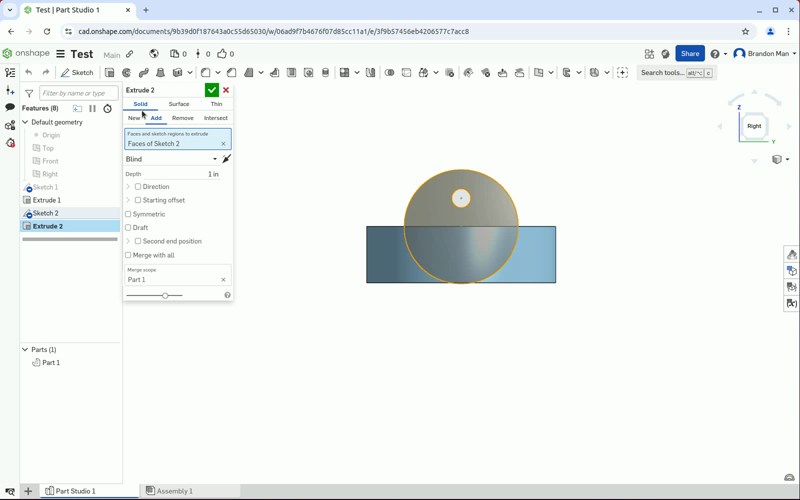
mouse_move(137, 120)
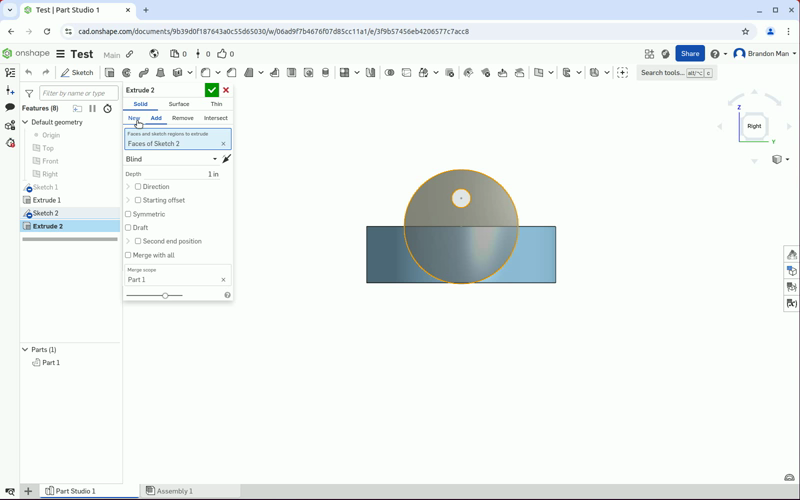
click(137, 120)
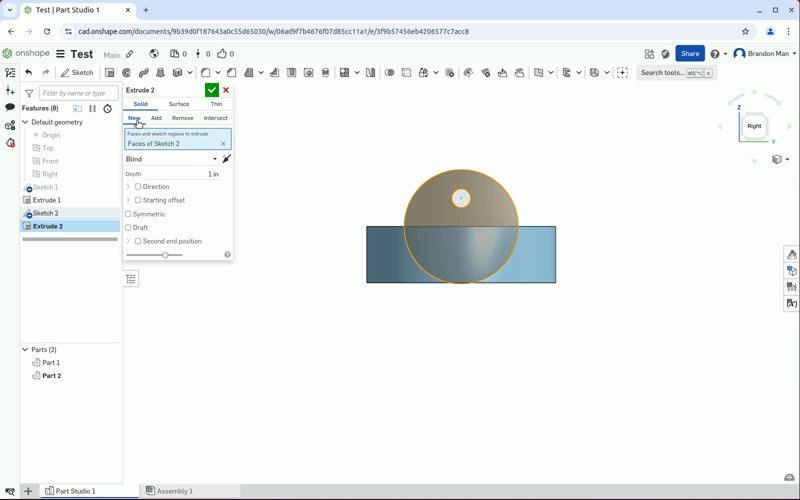
key(tab, 4)
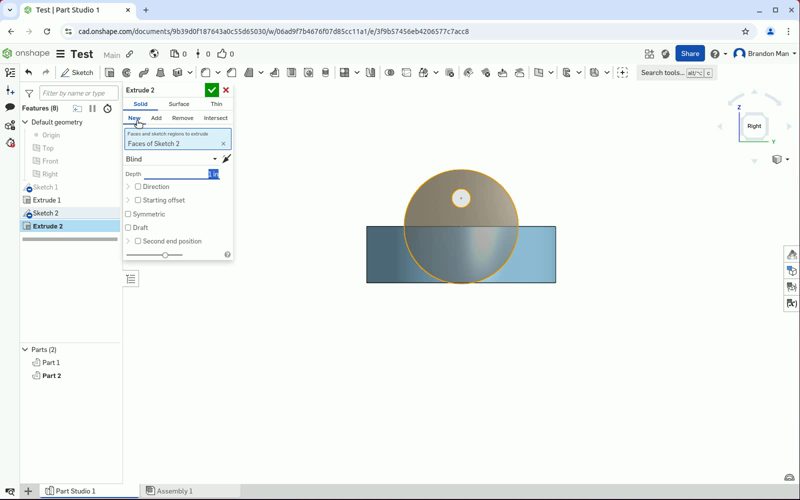
text(9.628)
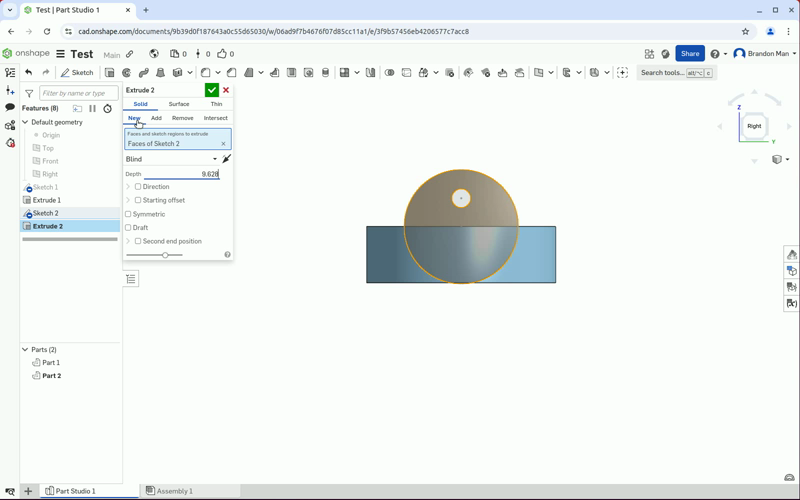
key(tab, 3)
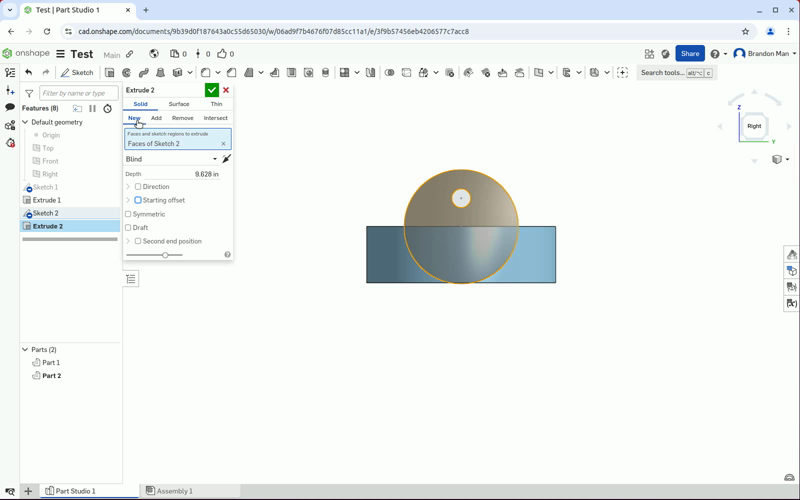
key(tab, 2)
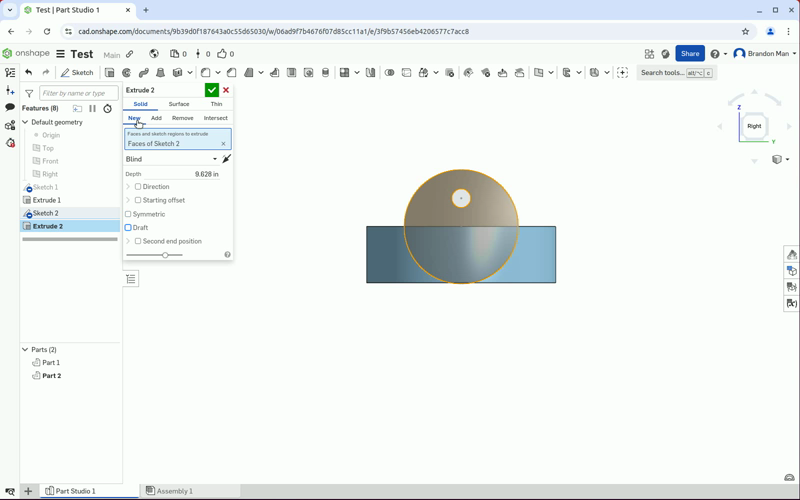
key(space)
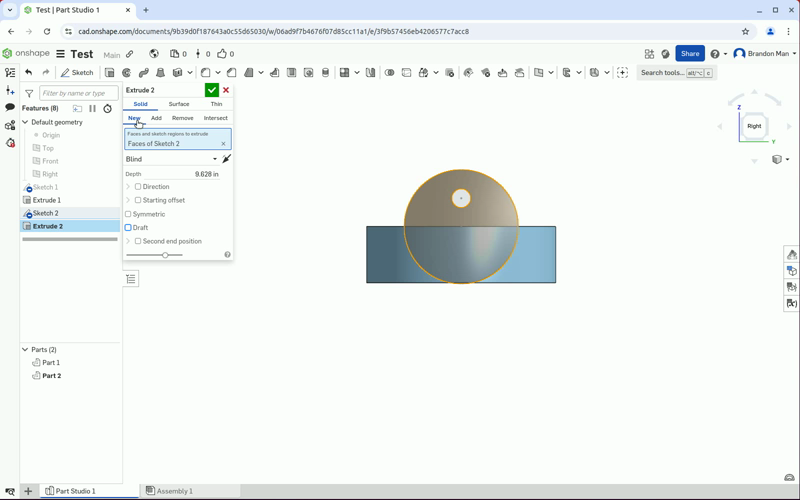
key(tab, 3)
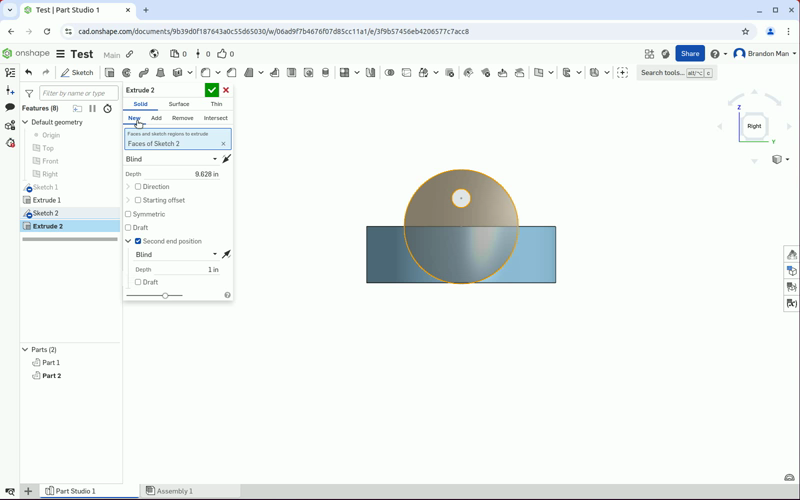
text(9.628)
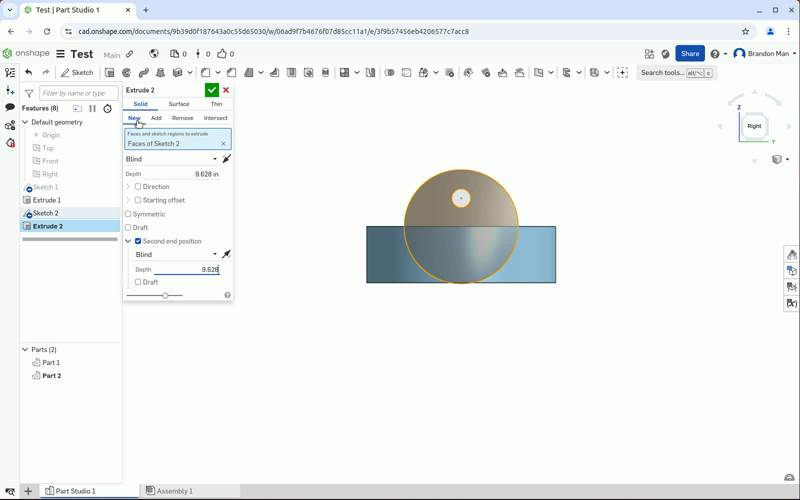
key(enter)
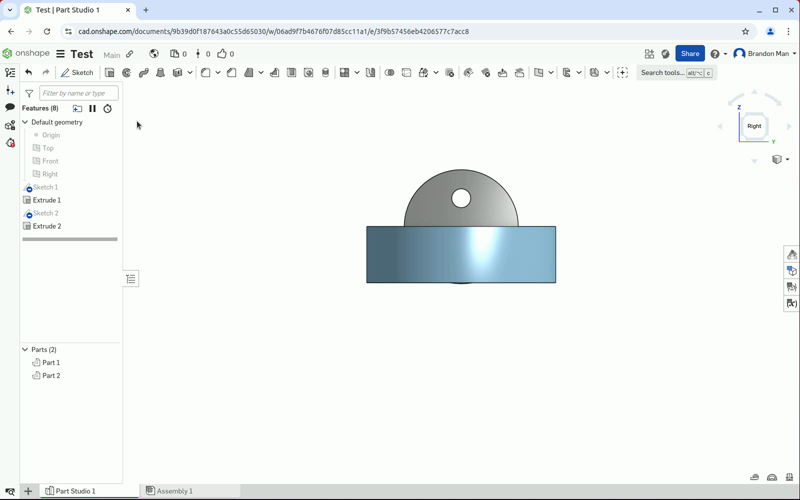
key(shift+h)
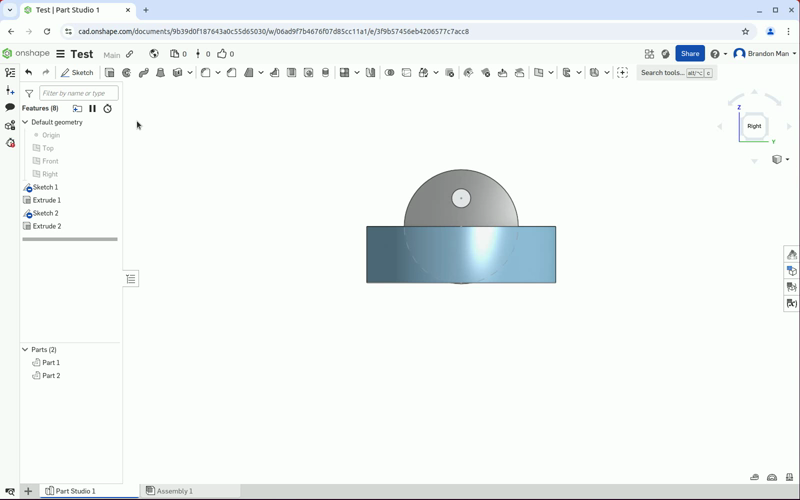
key(shift+h)
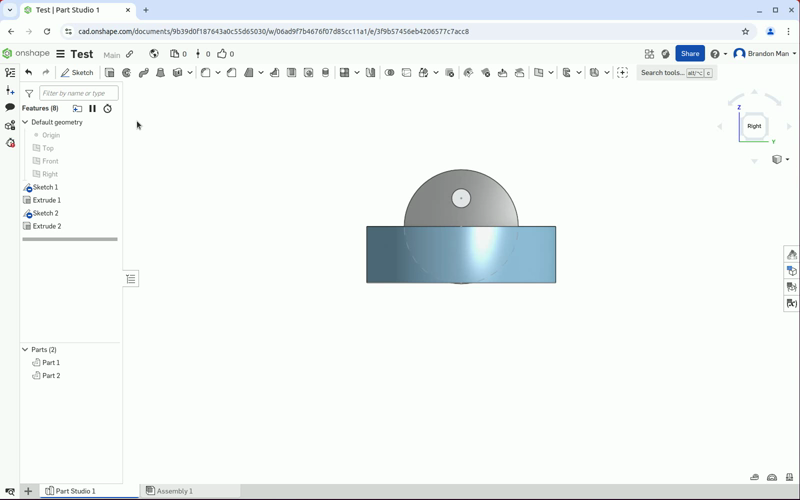
key(shift+7)
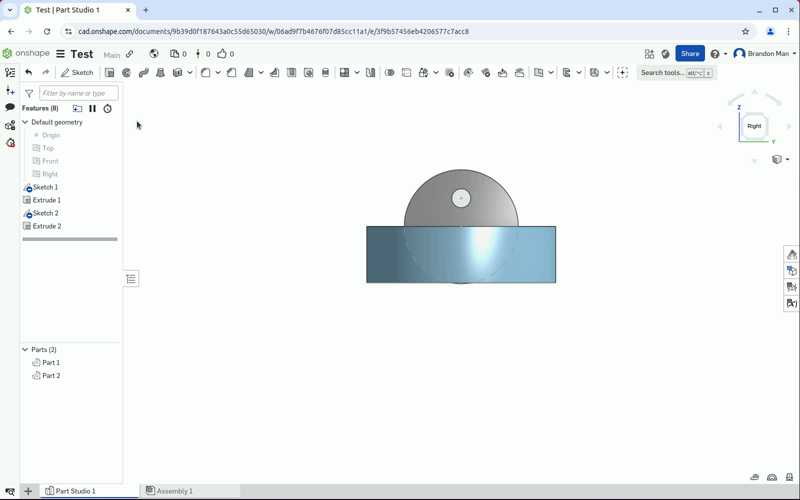
key(right, 2)
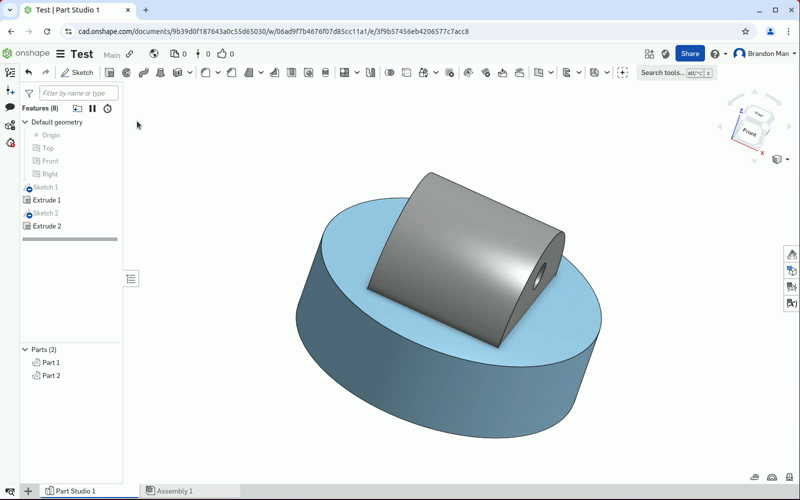
key(down, 2)
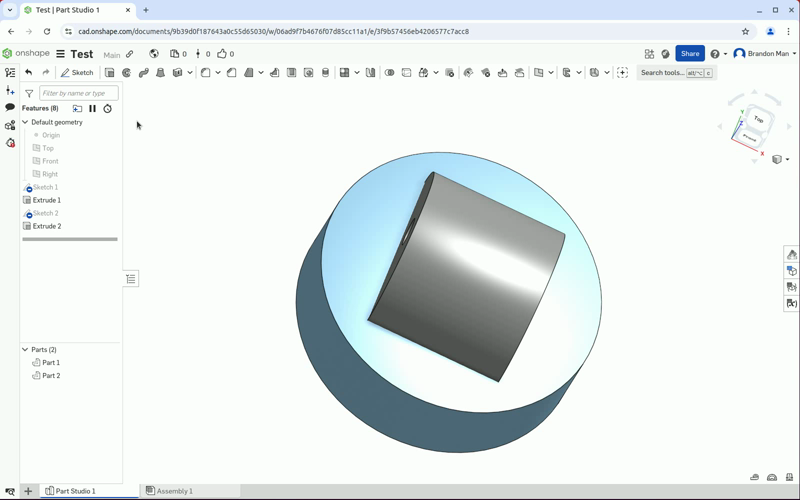
key(up, 2)
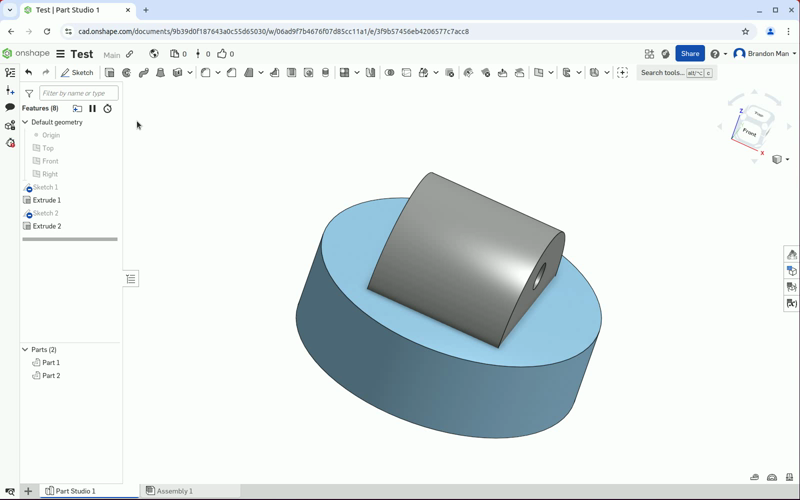
key(left, 2)
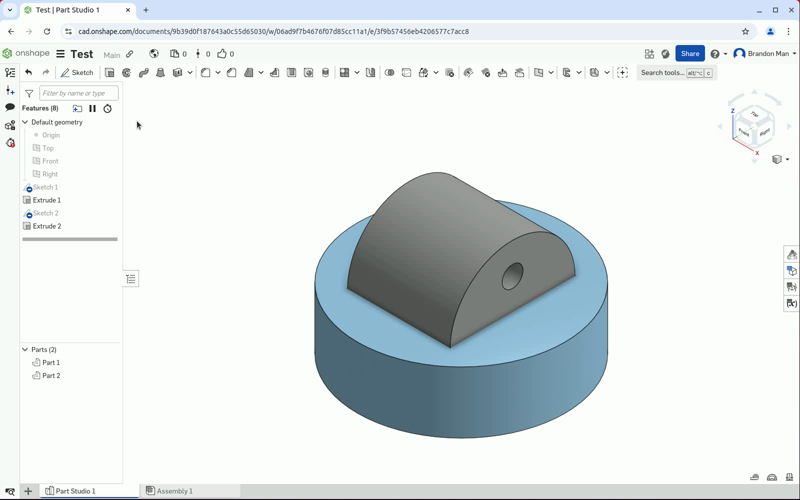
mouse_move(73, 189)
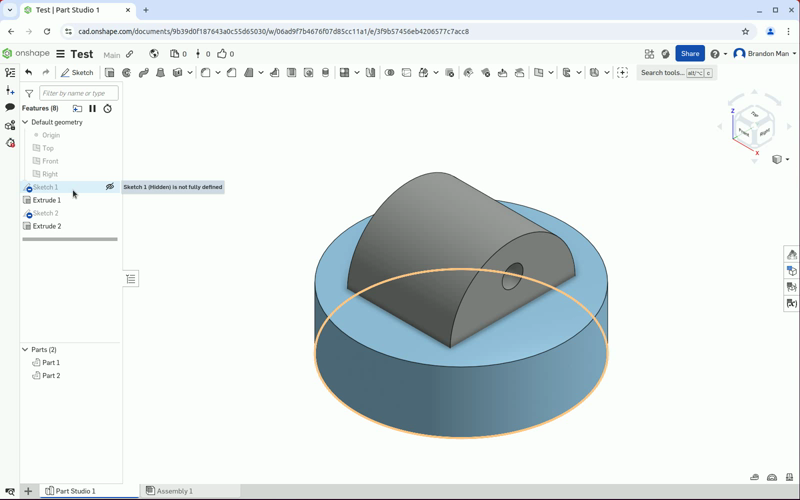
click(73, 189)